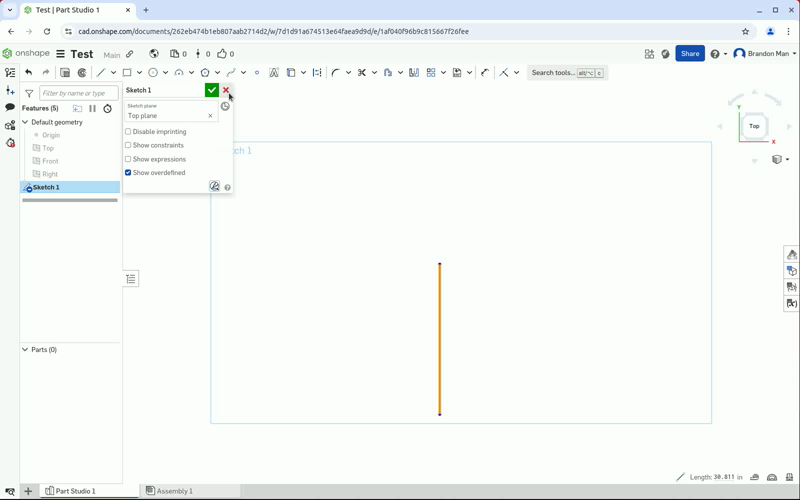
key(shift+h)
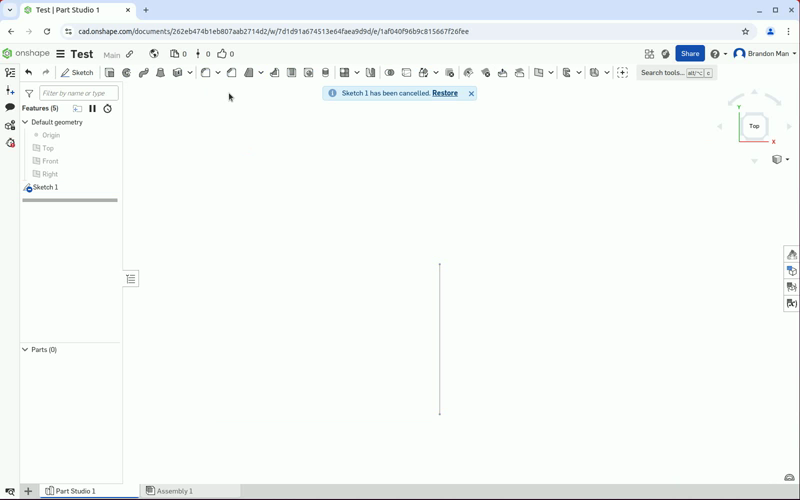
key(shift+s)
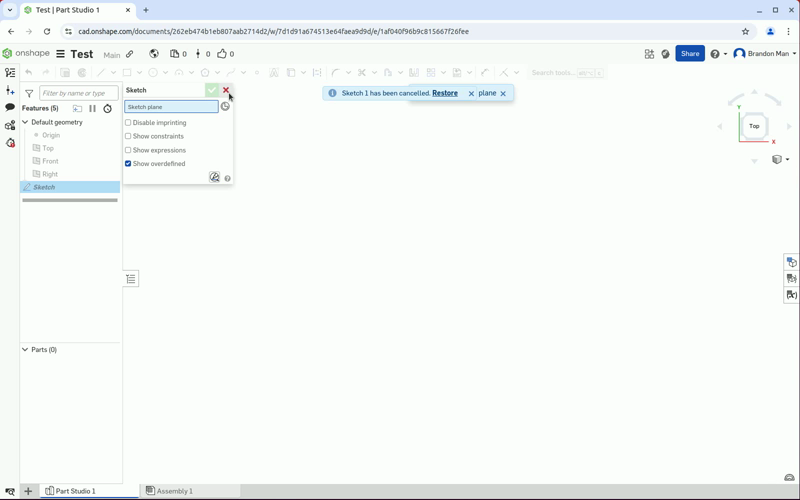
mouse_move(73, 150)
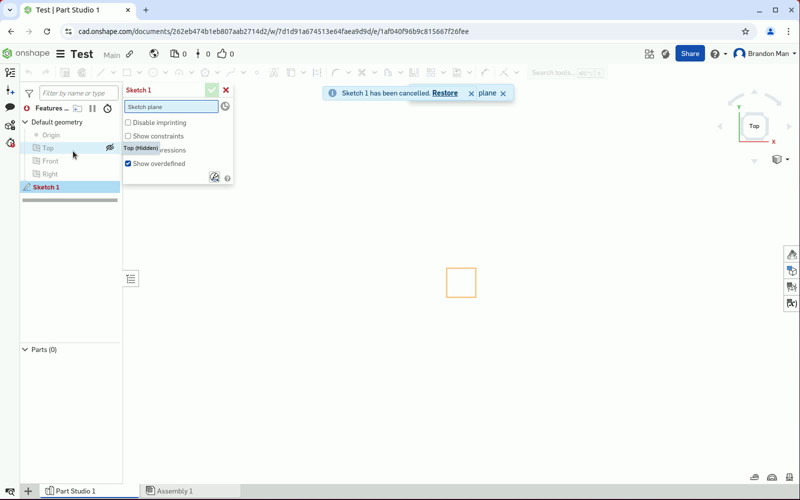
click(73, 150)
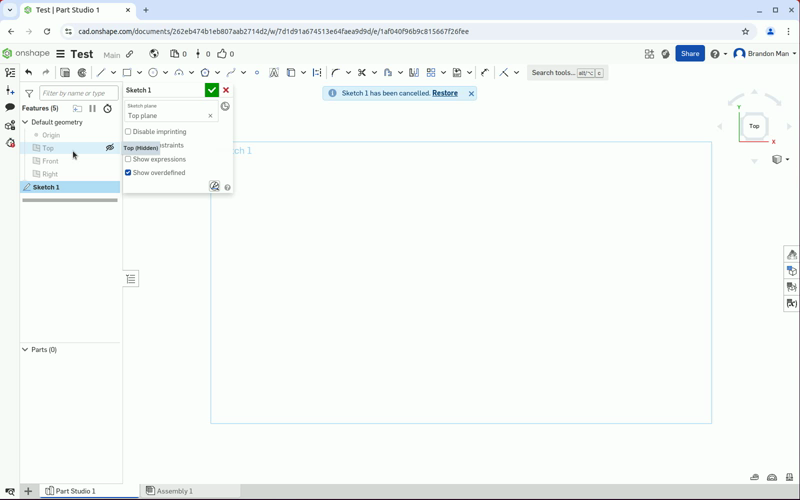
mouse_move(73, 352)
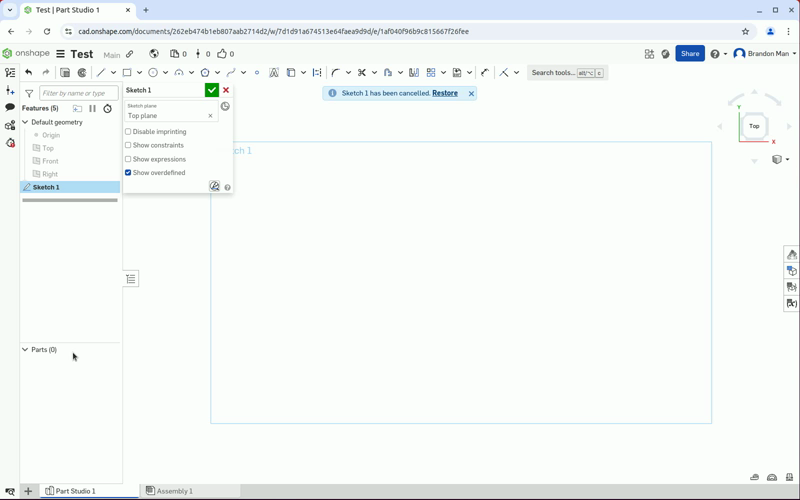
key(y)
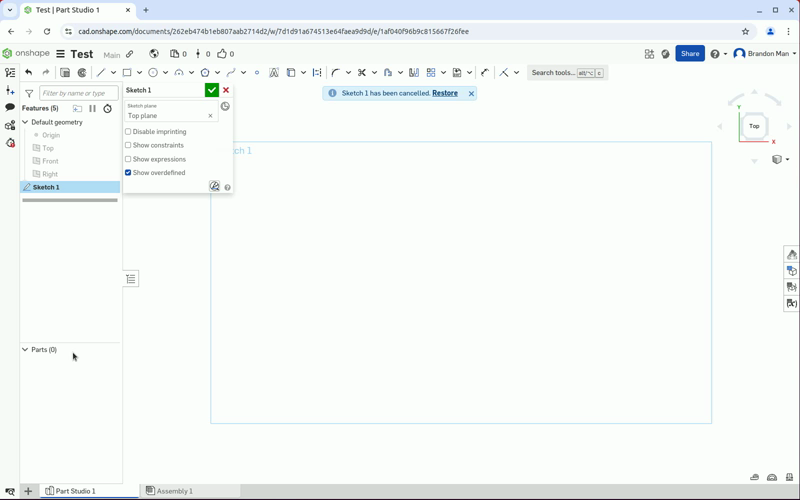
key(l)
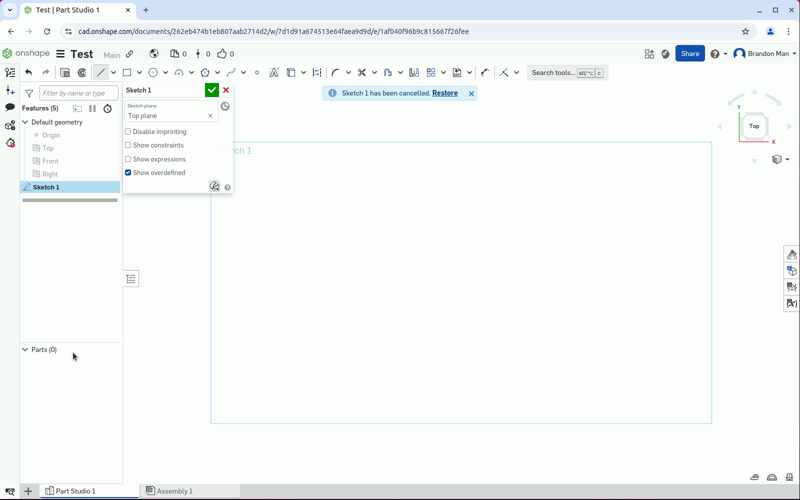
key_down(shift)
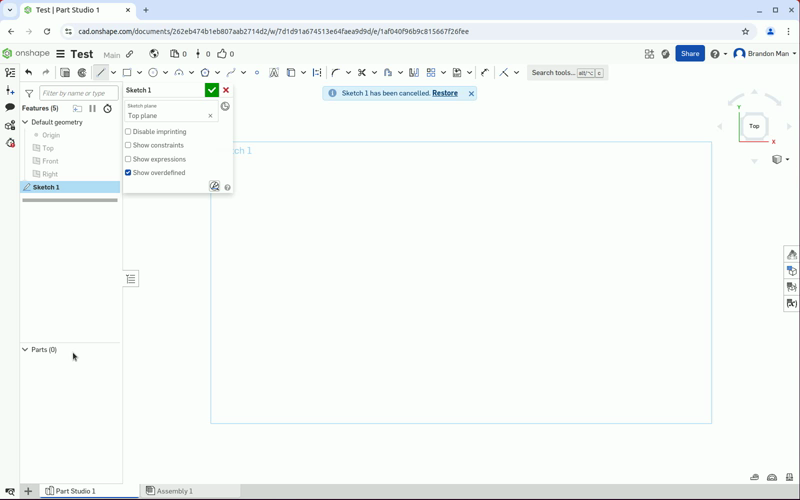
mouse_move(404, 339)
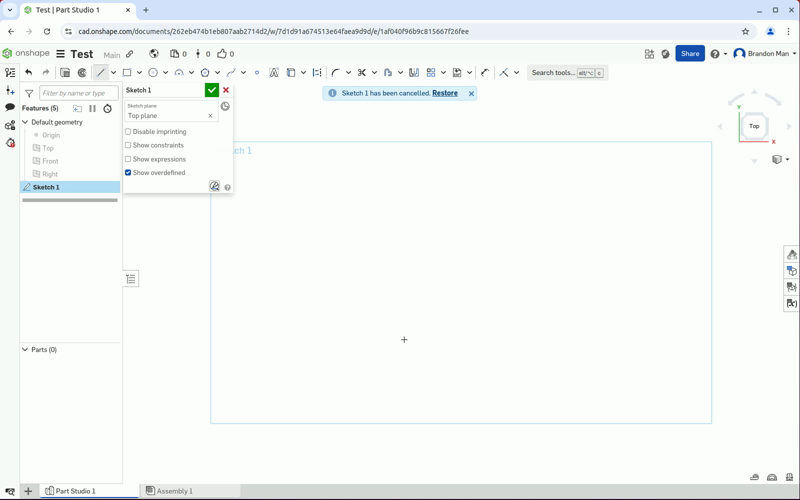
click(404, 339)
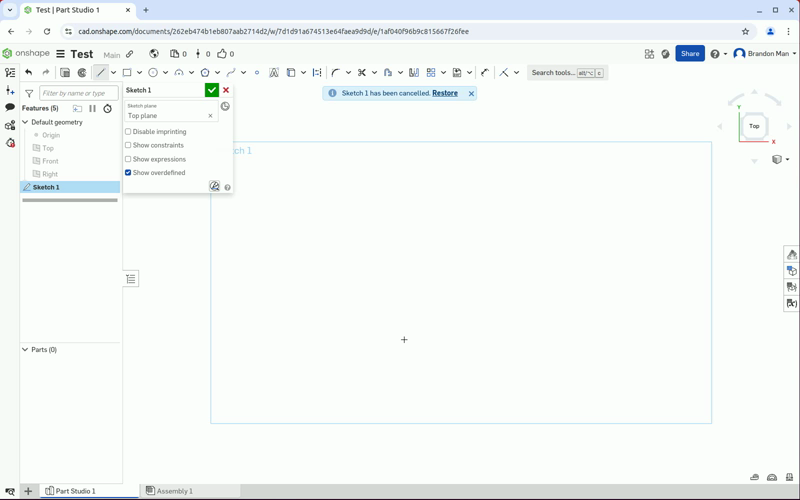
key_up(shift)
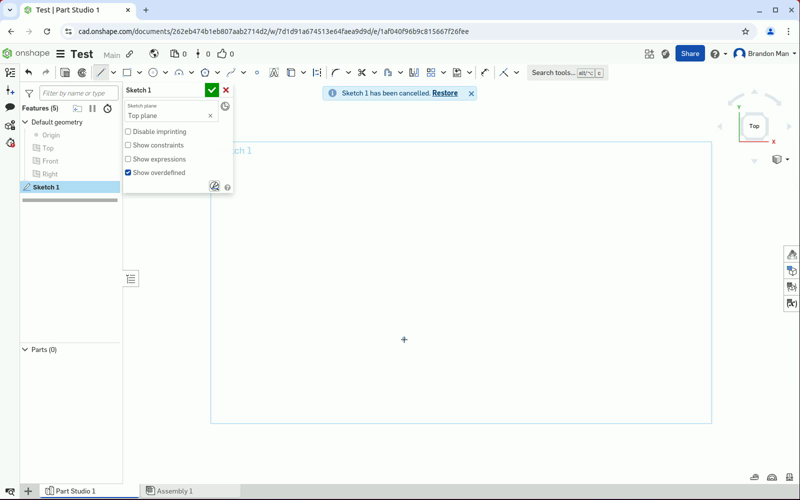
key_down(shift)
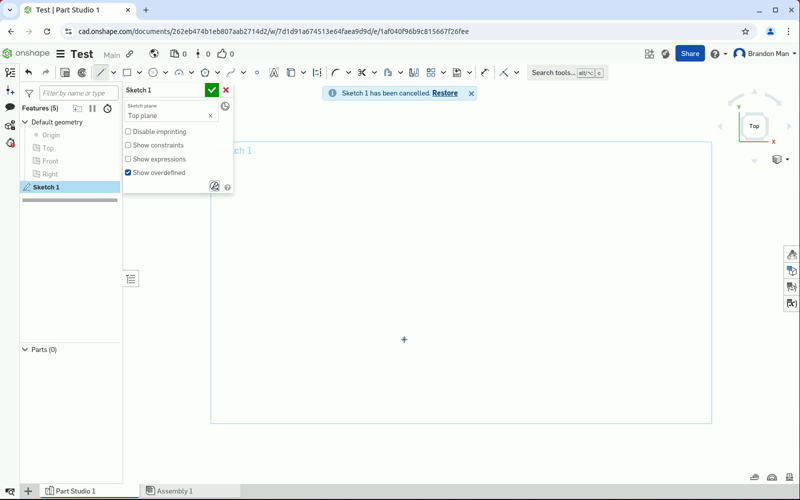
mouse_move(516, 339)
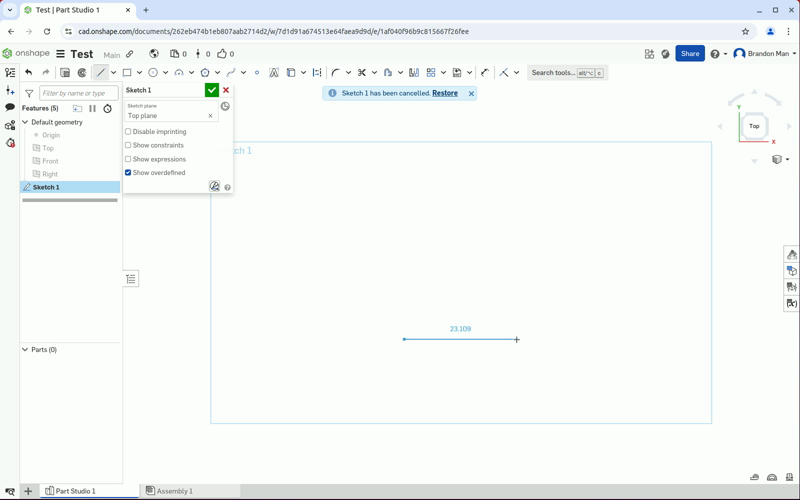
click(516, 339)
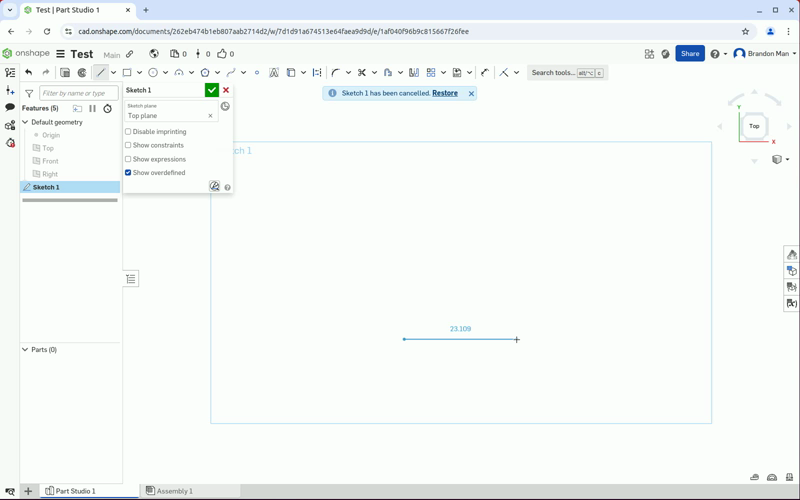
key_up(shift)
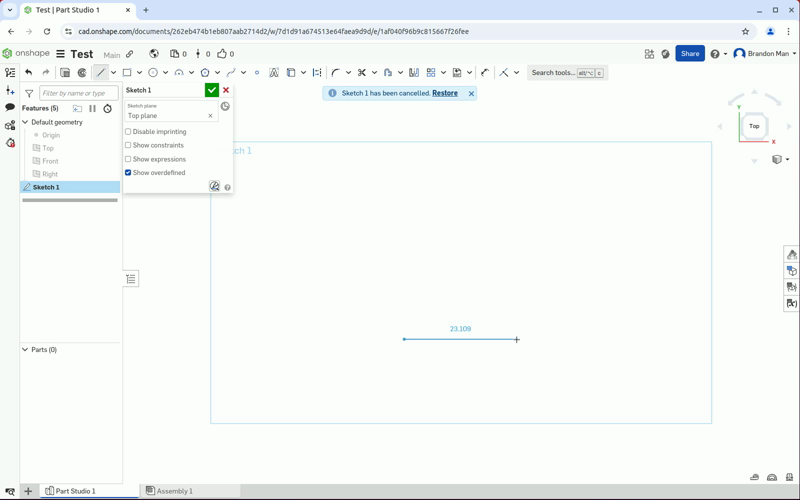
key_down(shift)
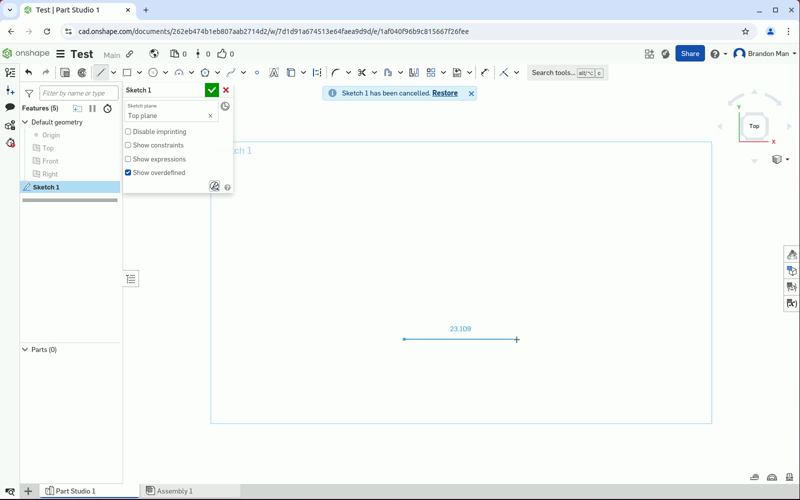
mouse_move(516, 226)
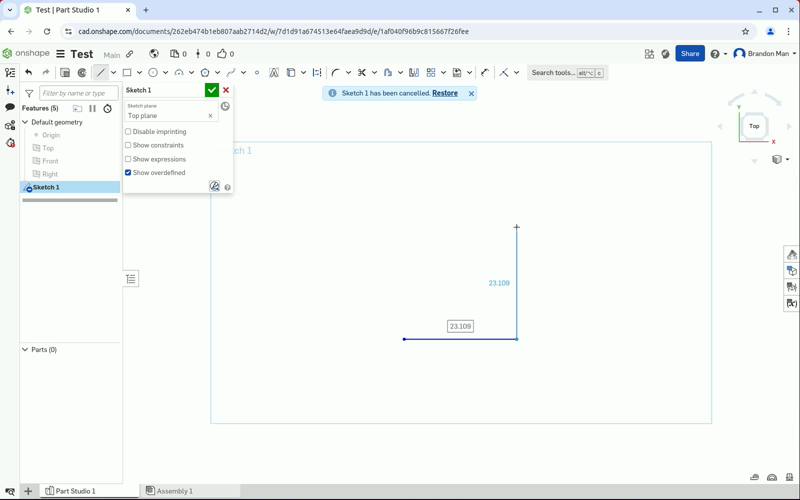
click(516, 226)
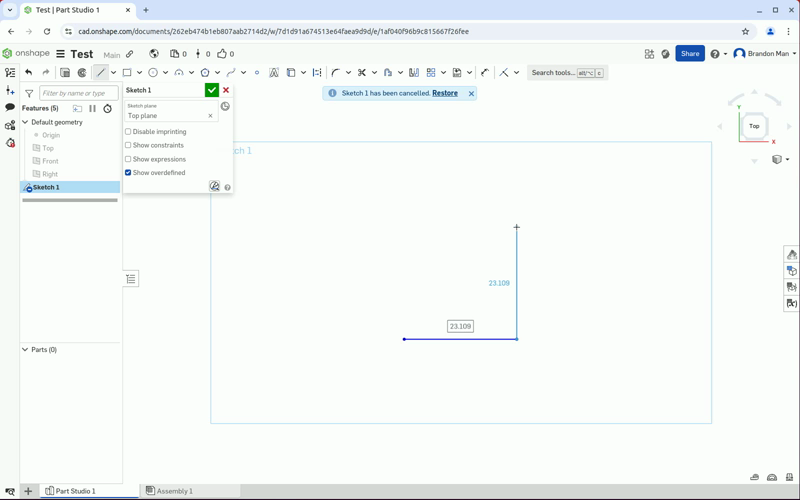
key_up(shift)
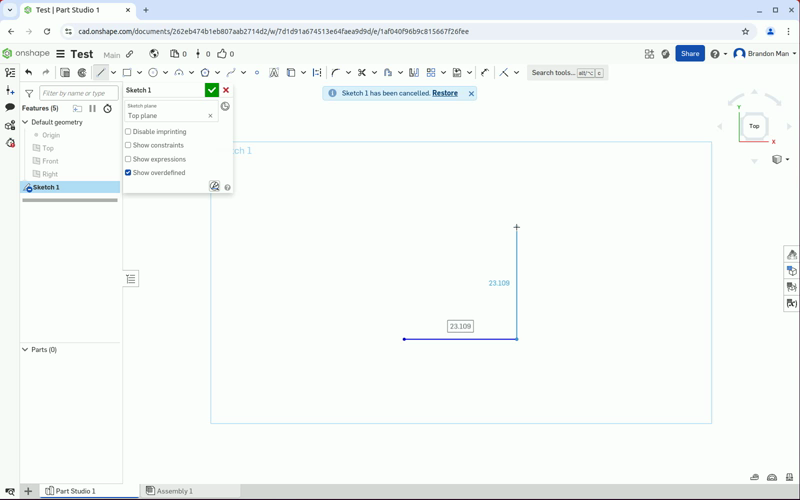
key_down(shift)
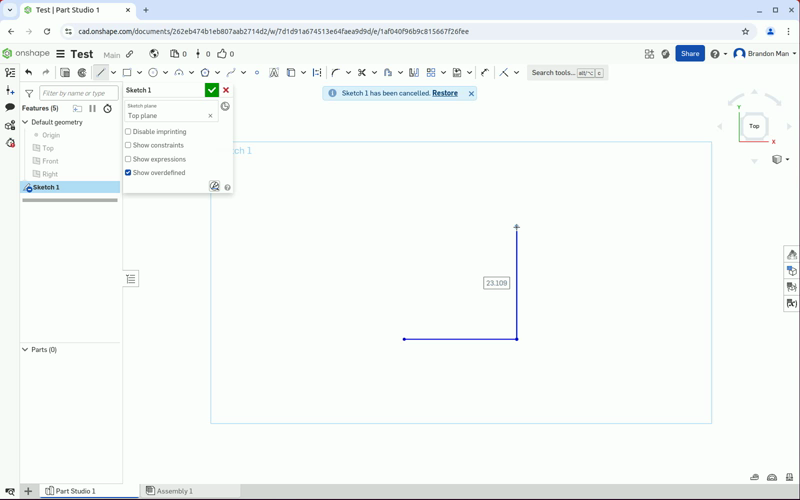
mouse_move(404, 226)
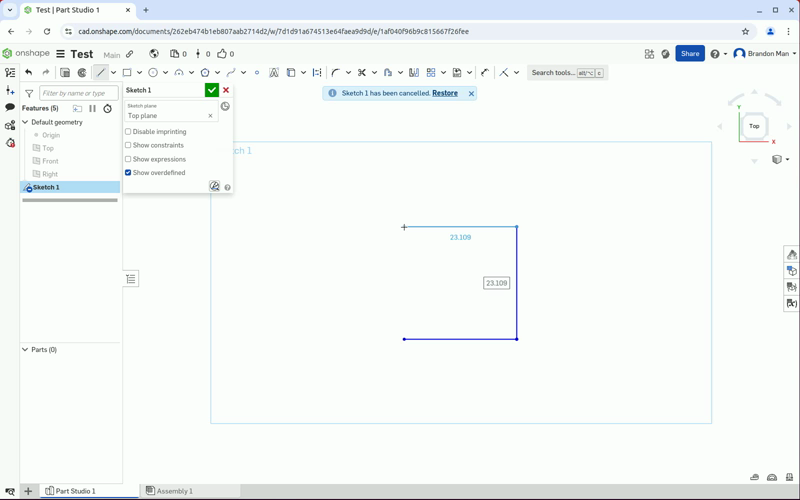
click(404, 226)
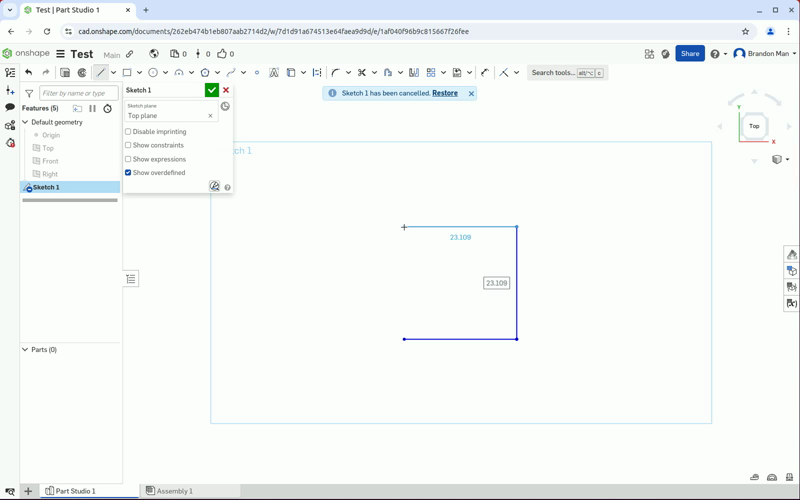
key_up(shift)
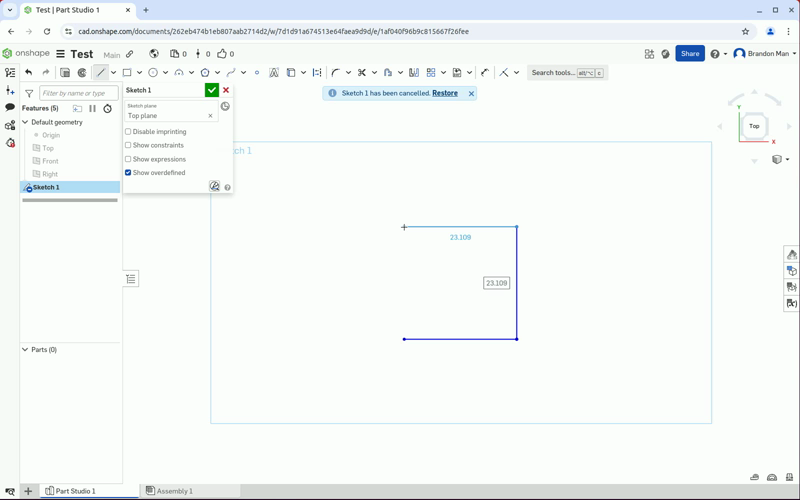
key_down(shift)
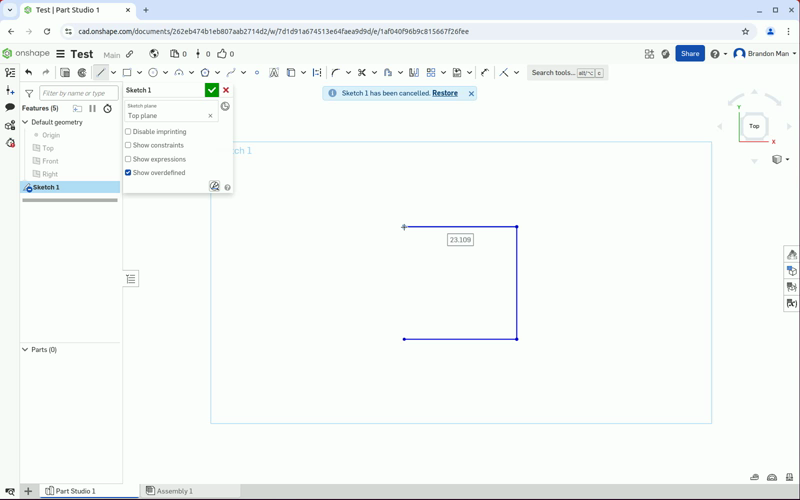
mouse_move(404, 339)
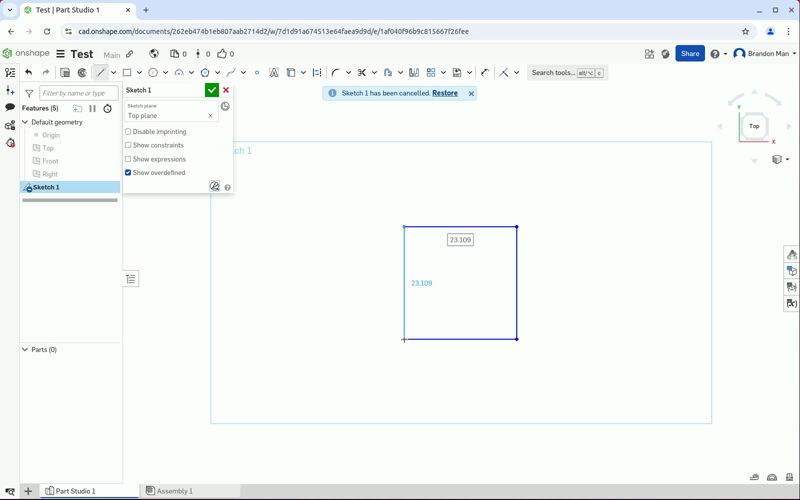
key_up(shift)
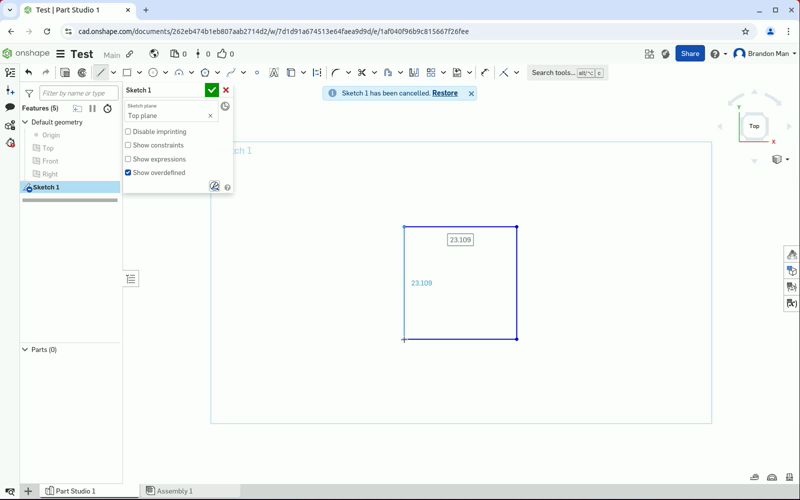
click(404, 339)
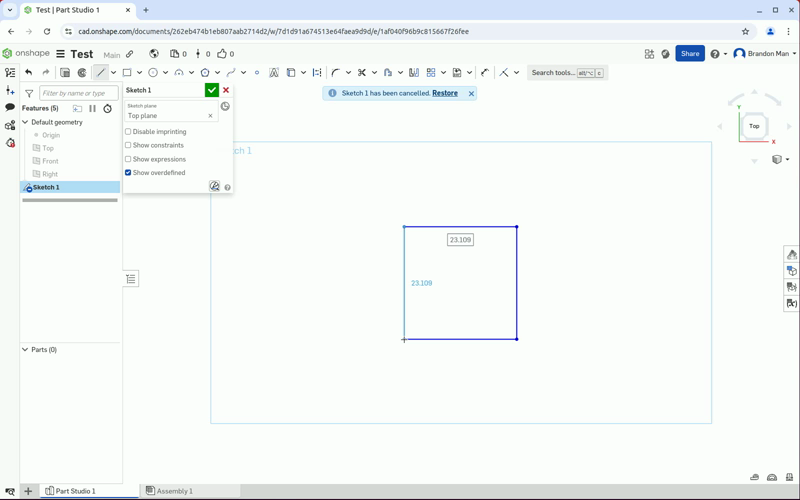
key(esc)
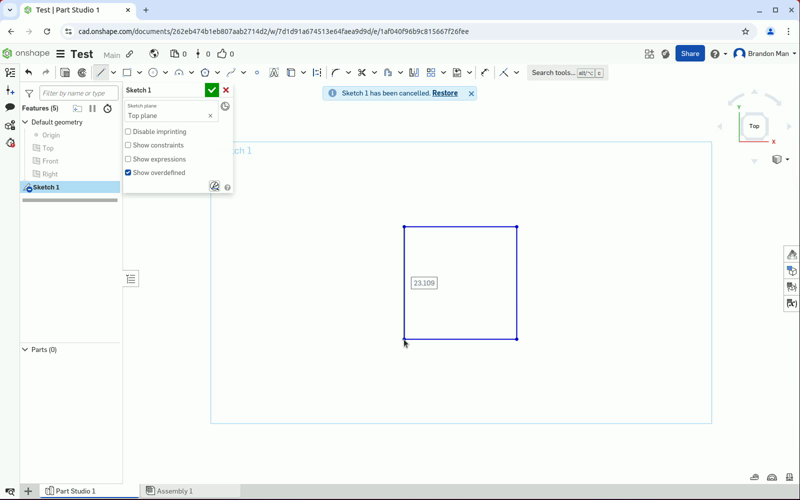
mouse_move(493, 298)
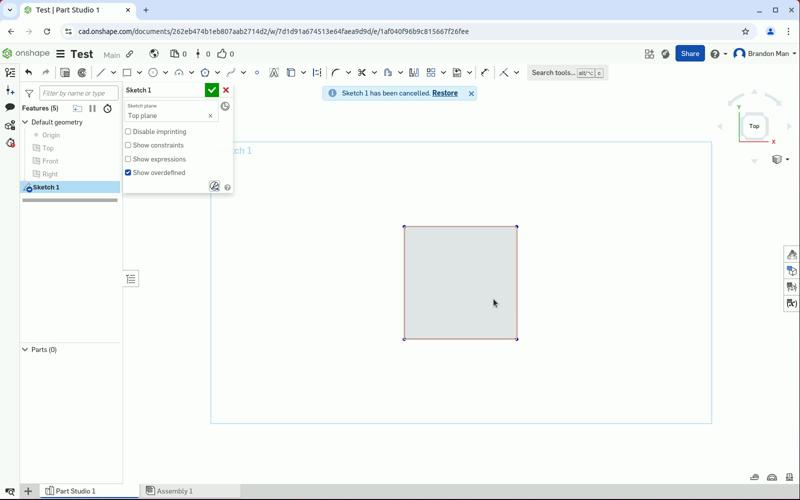
click(493, 298)
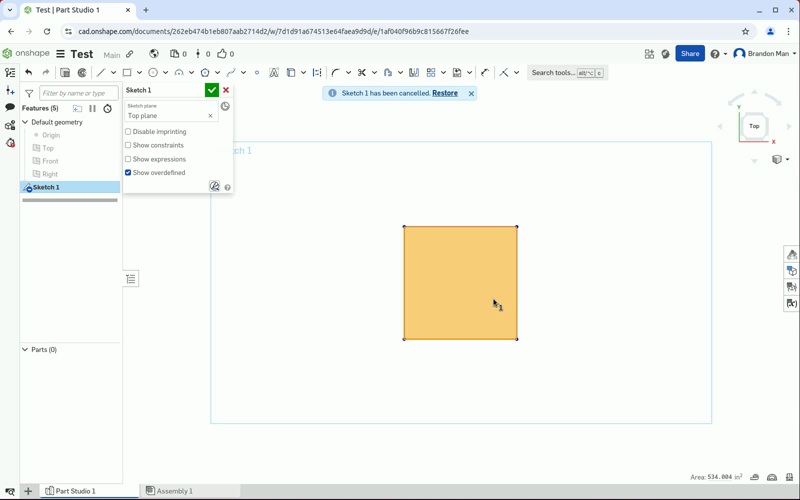
mouse_move(73, 352)
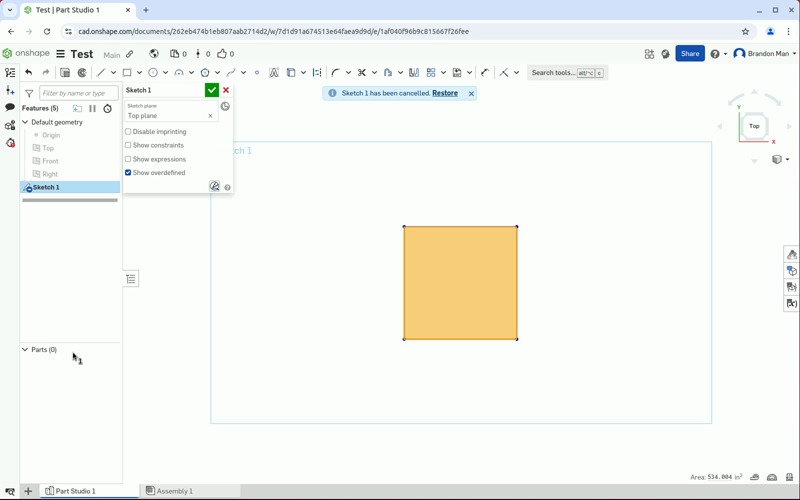
key(shift+y)
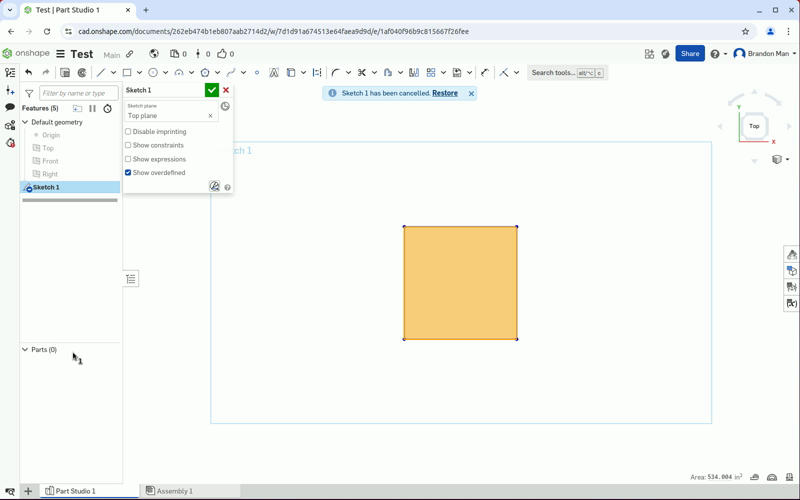
key(shift+e)
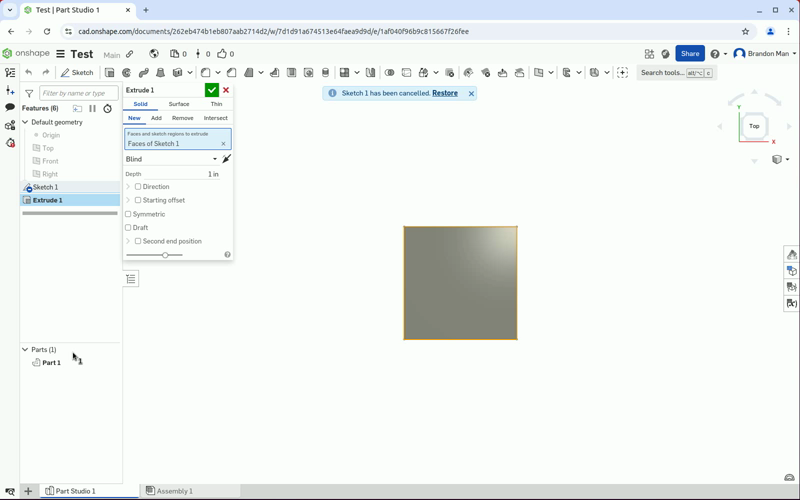
mouse_move(143, 106)
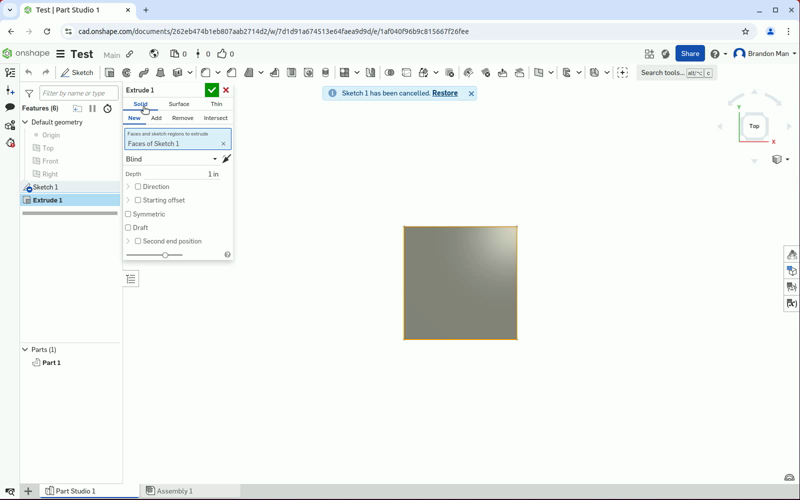
click(143, 106)
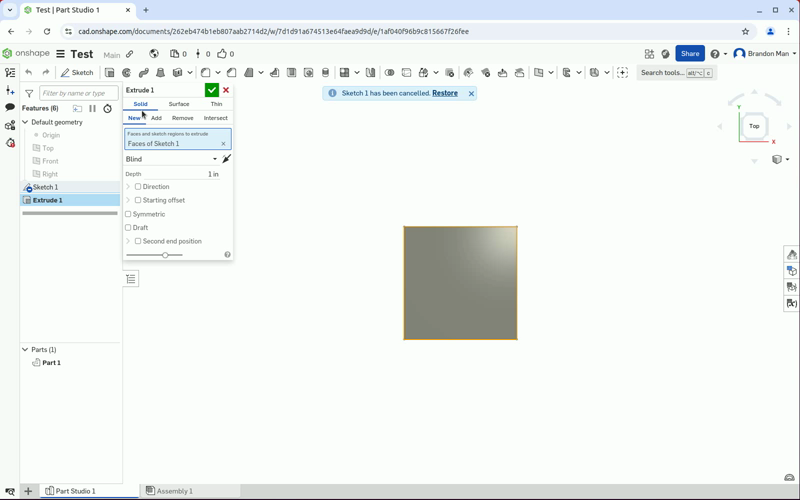
mouse_move(137, 120)
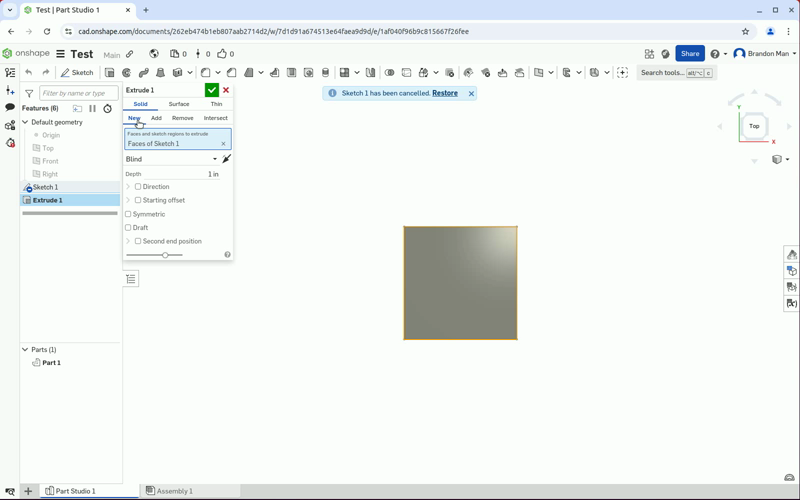
click(137, 120)
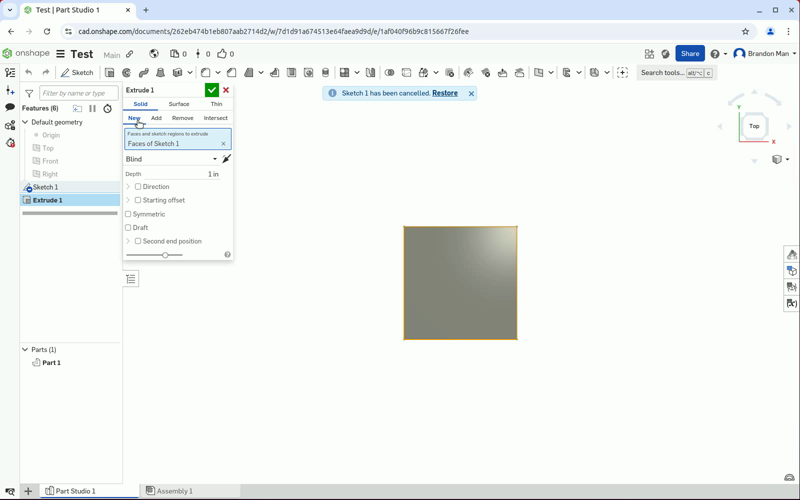
key(tab, 4)
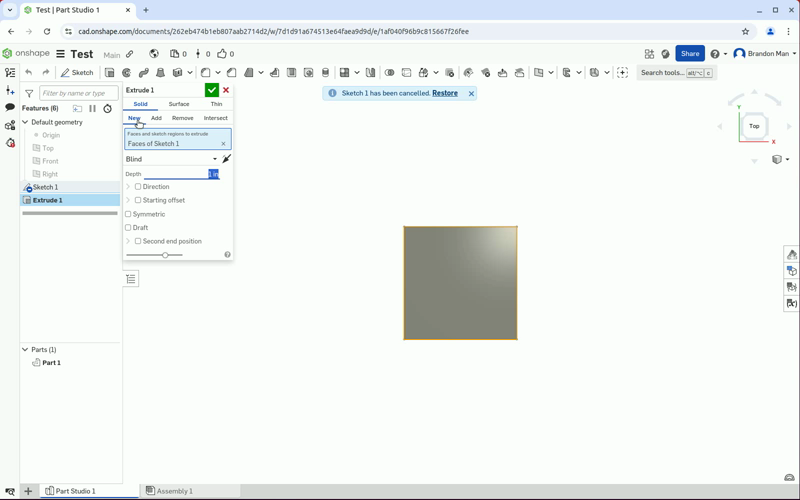
text(23.108)
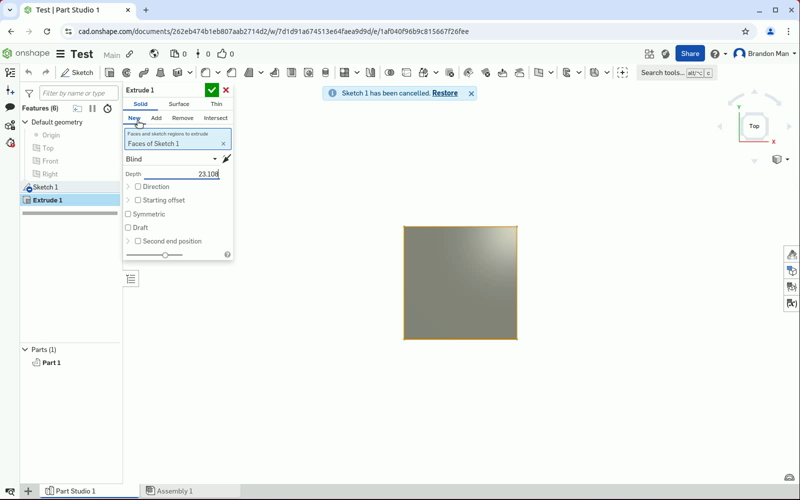
key(enter)
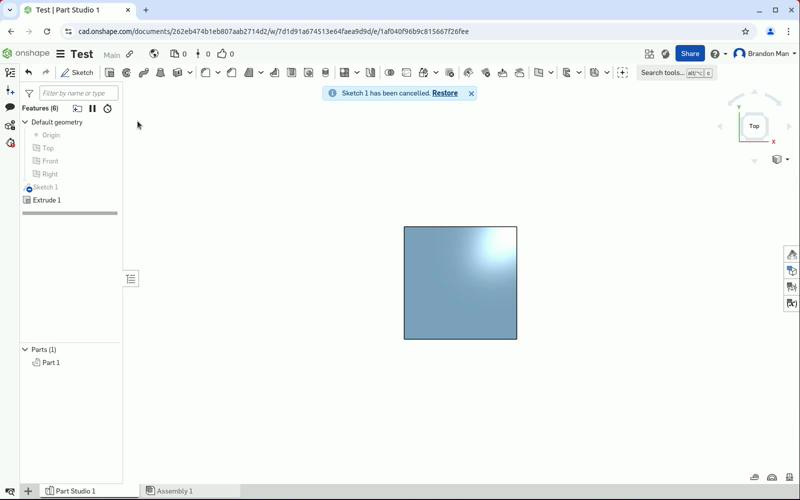
key(shift+h)
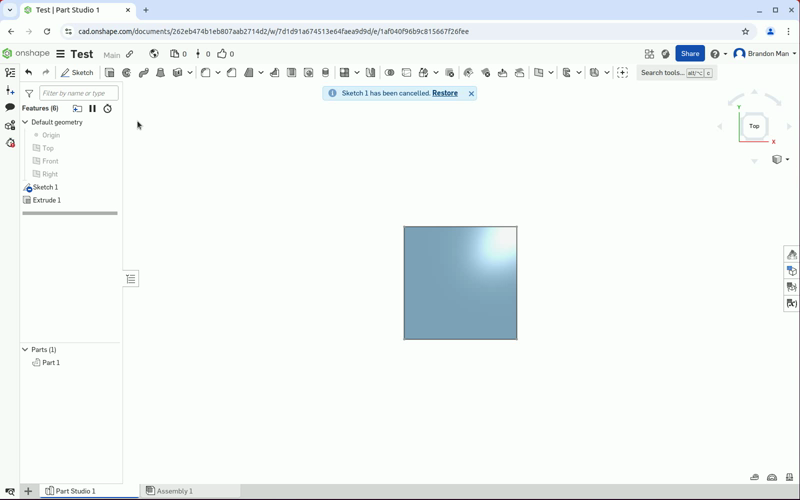
key(shift+h)
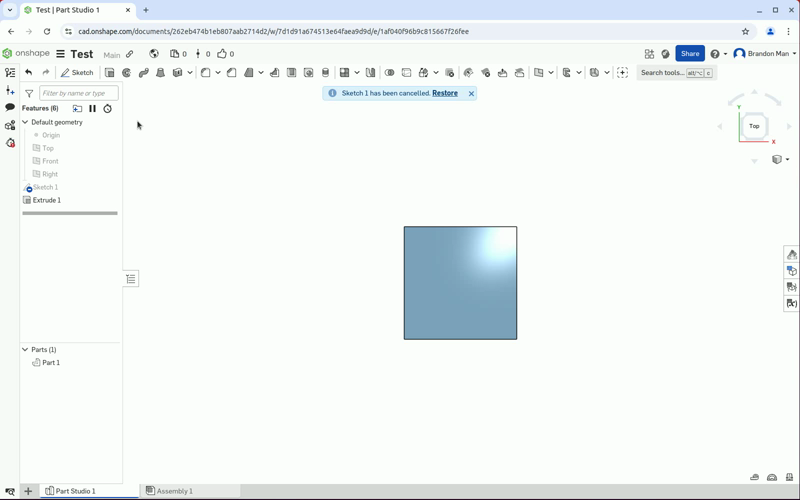
mouse_move(73, 189)
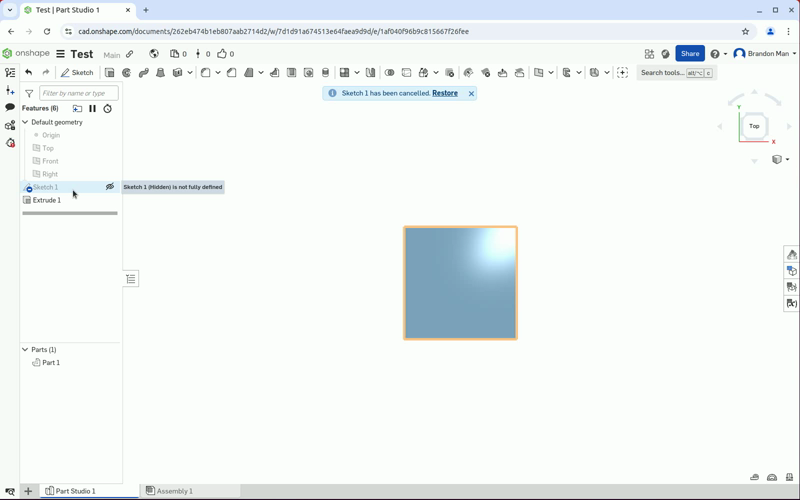
click(73, 189)
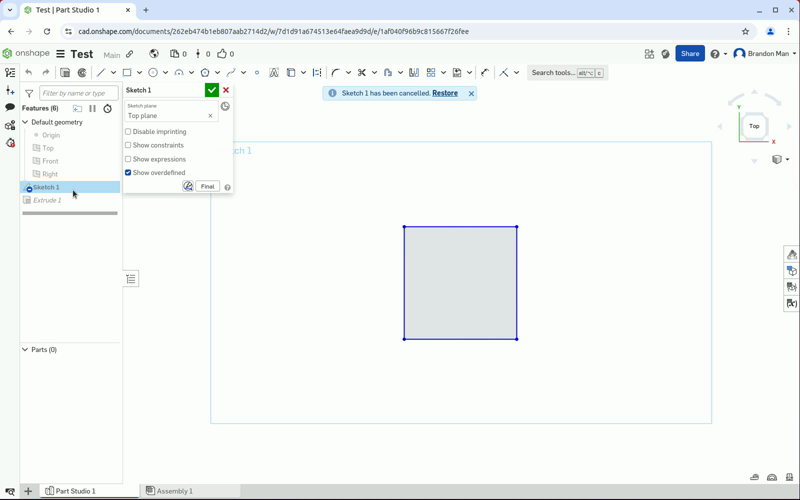
mouse_move(229, 92)
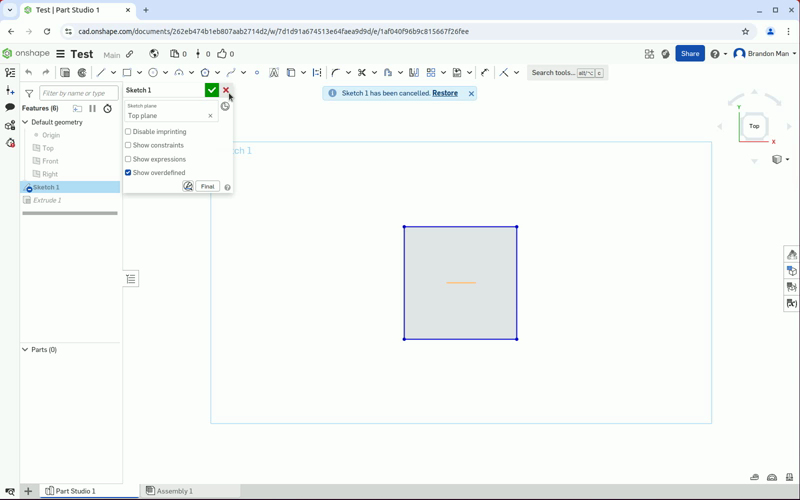
click(229, 92)
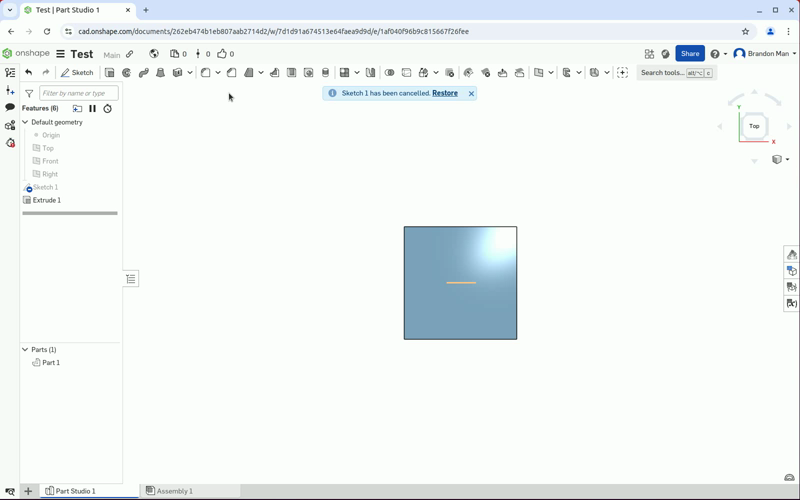
mouse_move(541, 75)
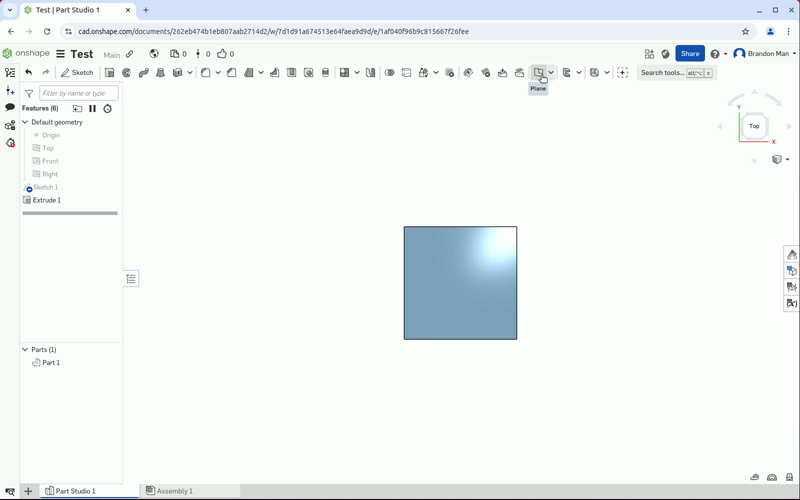
click(541, 75)
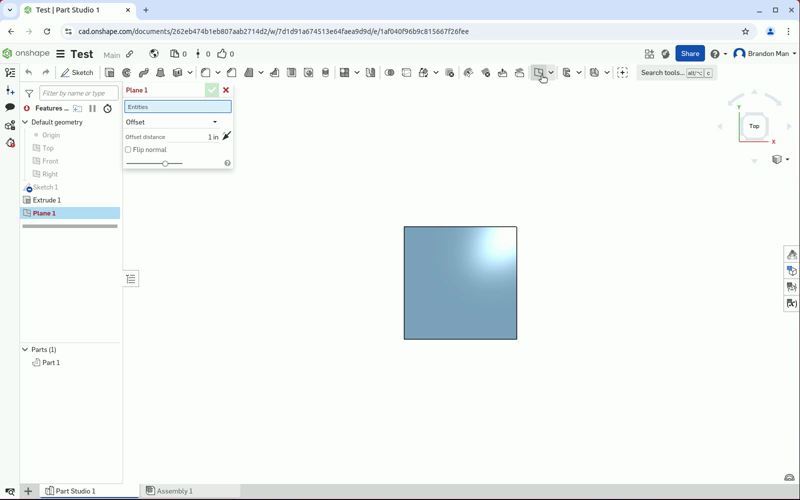
mouse_move(73, 150)
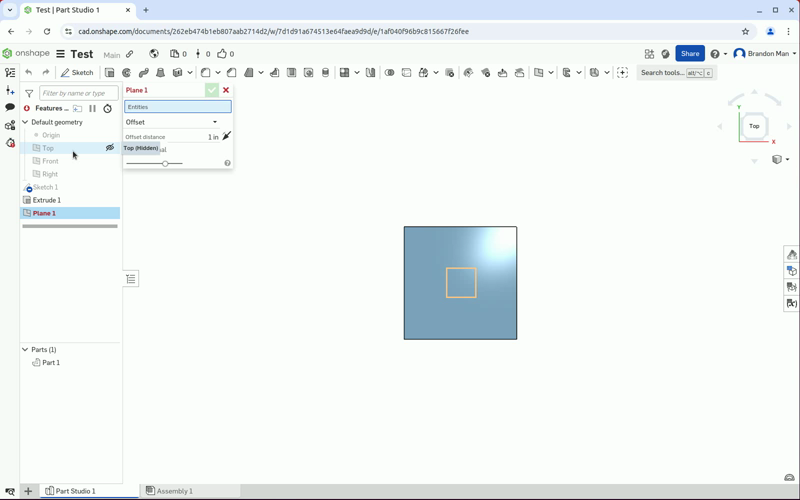
click(73, 150)
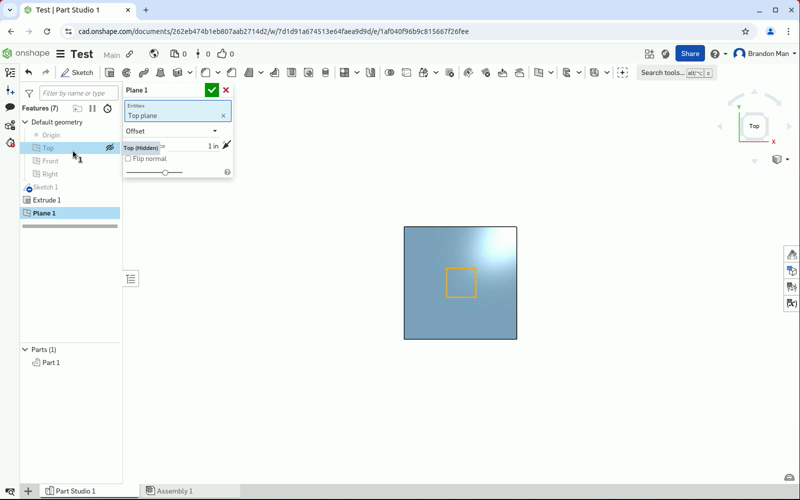
key(tab, 2)
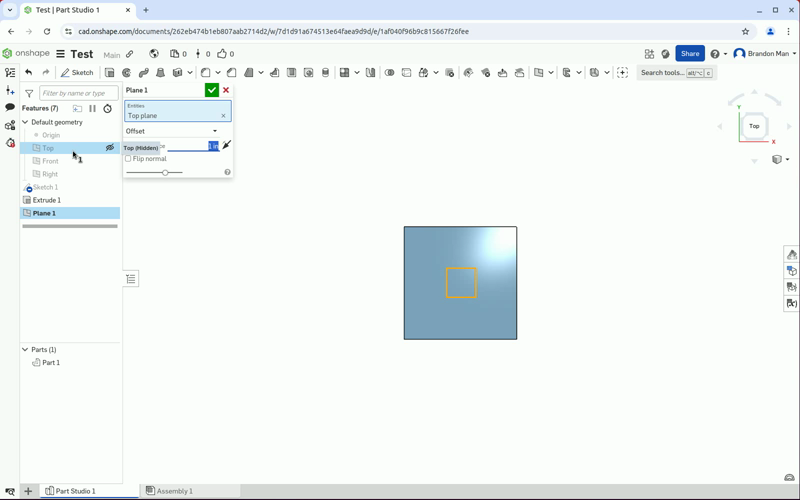
text(23.108)
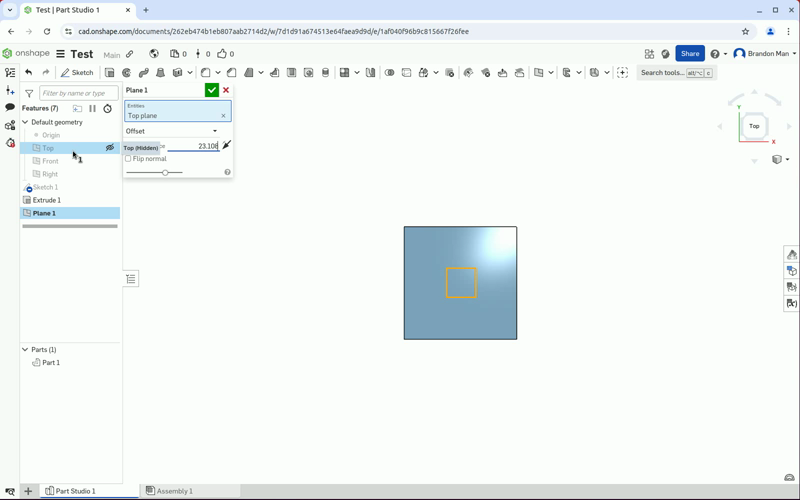
key(enter, 2)
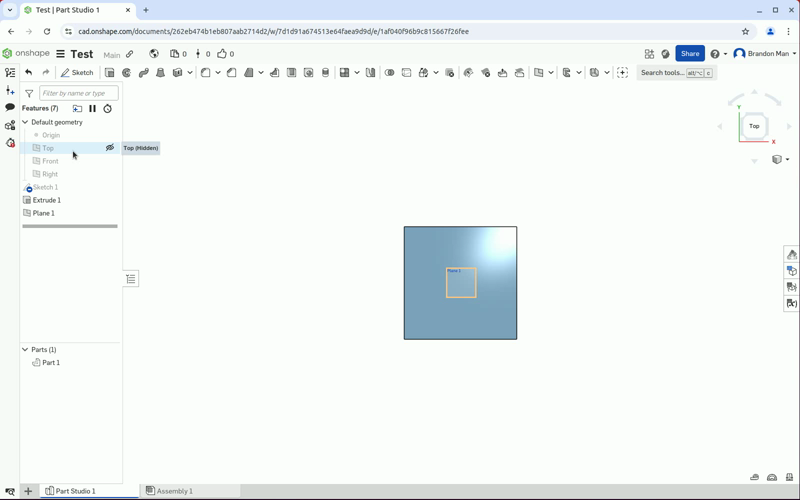
key(shift+s)
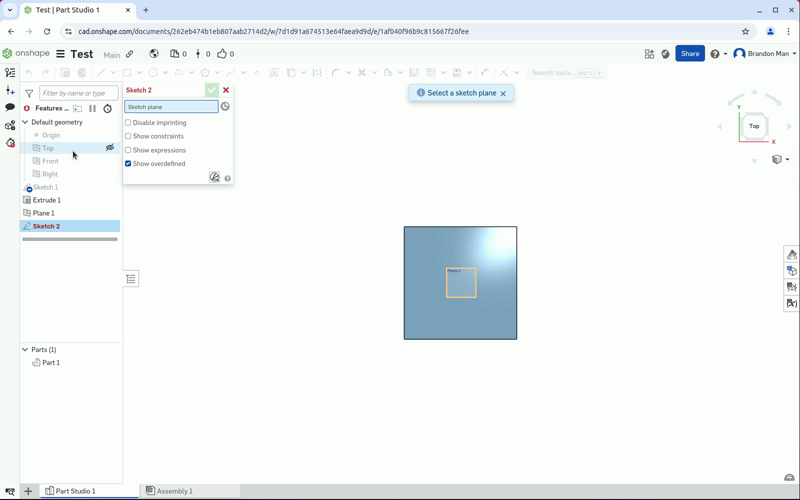
mouse_move(73, 215)
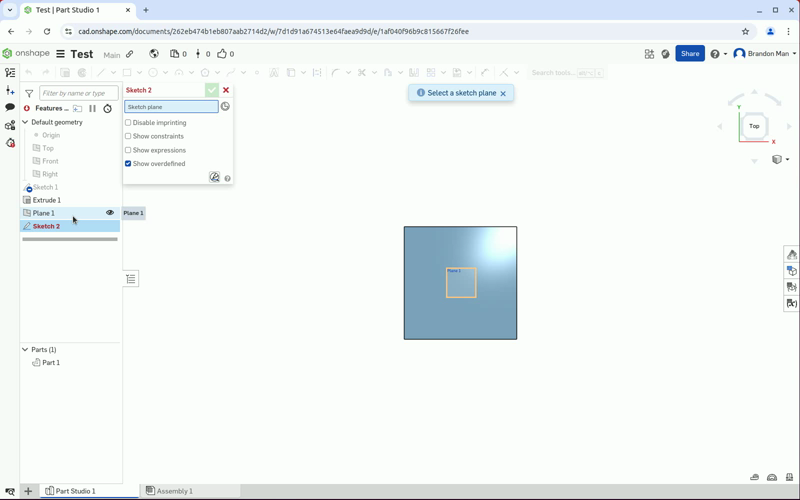
click(73, 215)
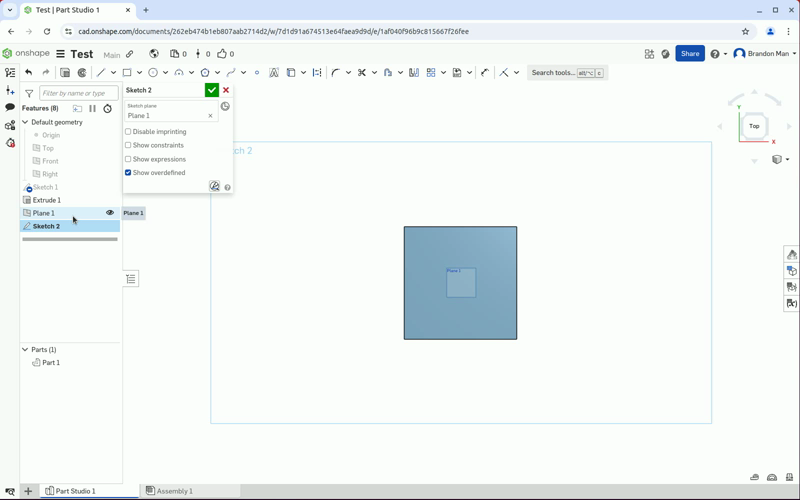
mouse_move(73, 352)
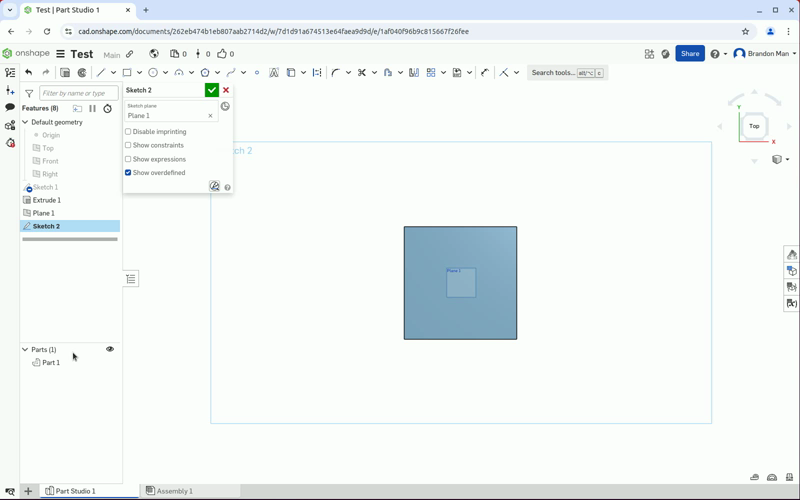
key(y)
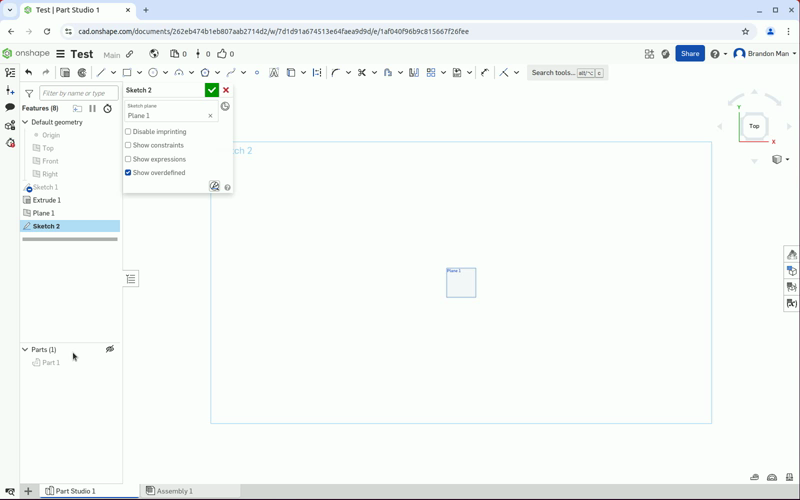
key(l)
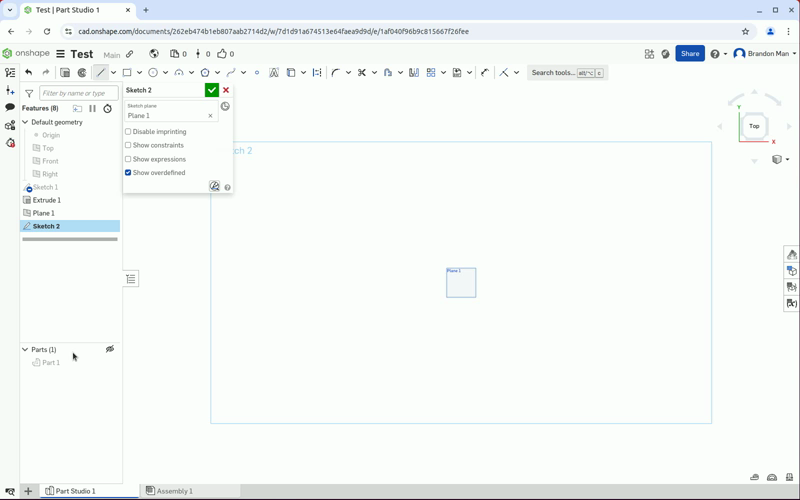
key_down(shift)
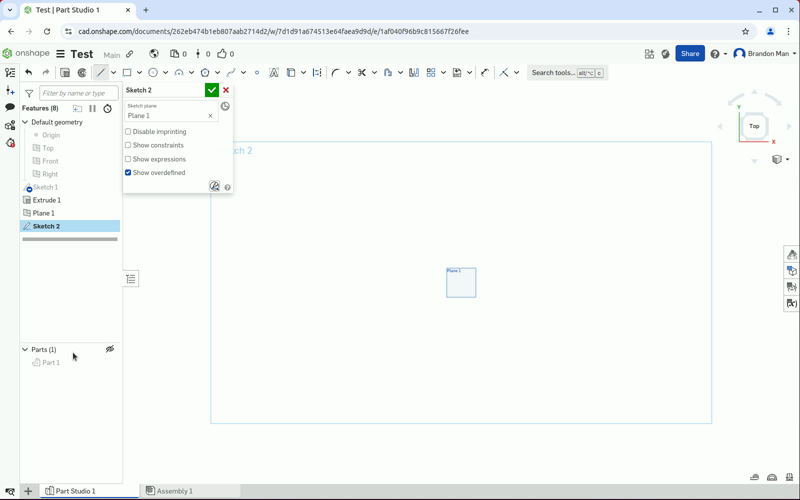
mouse_move(404, 339)
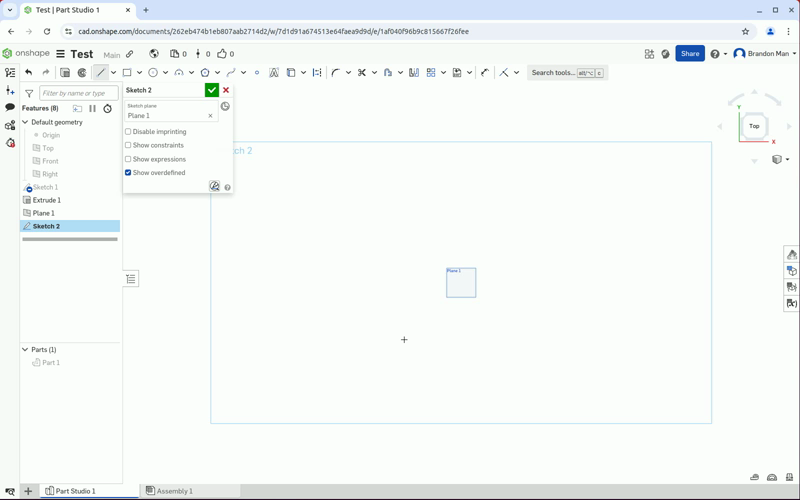
click(404, 339)
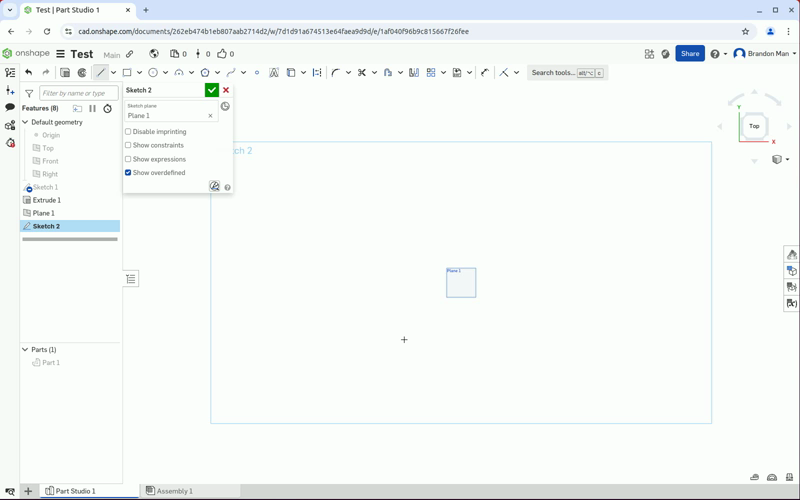
key_up(shift)
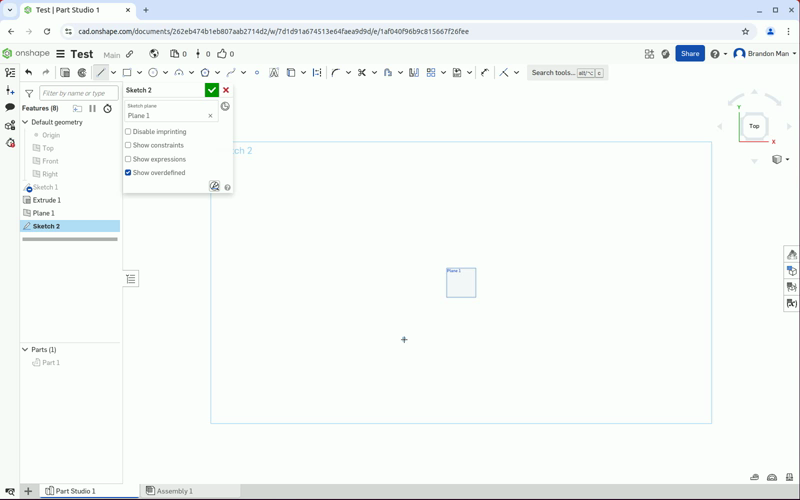
key_down(shift)
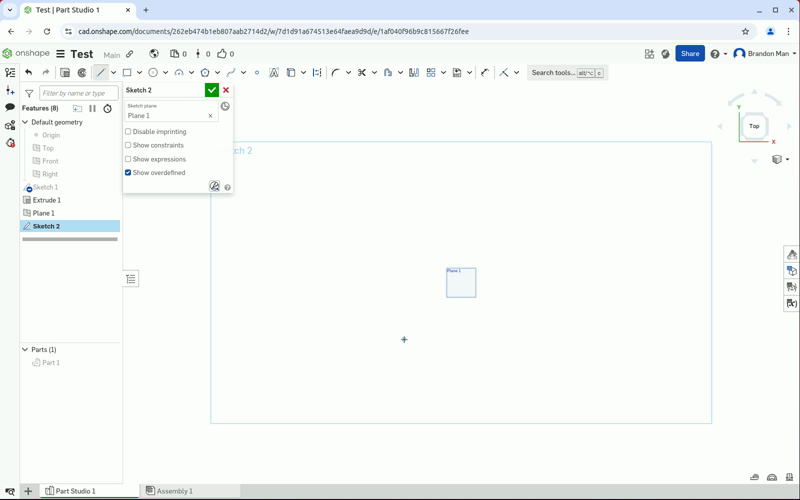
mouse_move(516, 339)
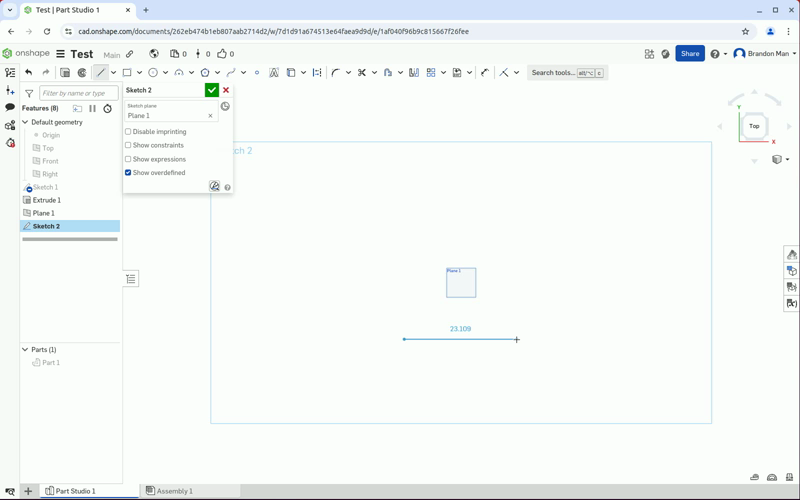
click(516, 339)
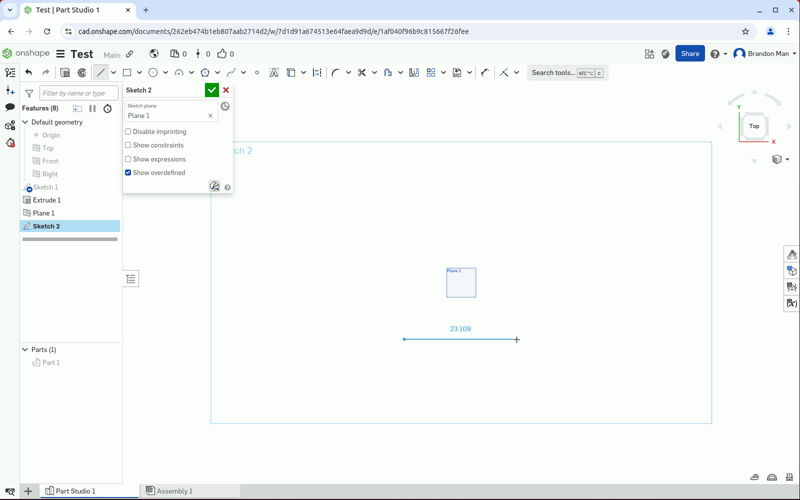
key_up(shift)
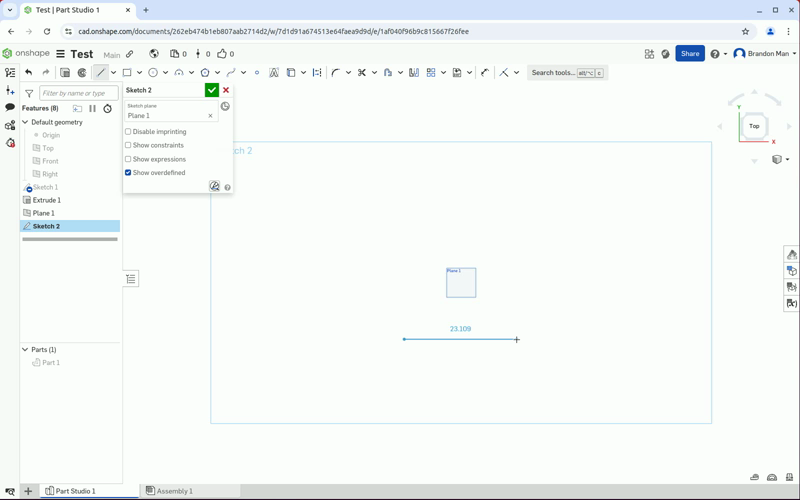
key_down(shift)
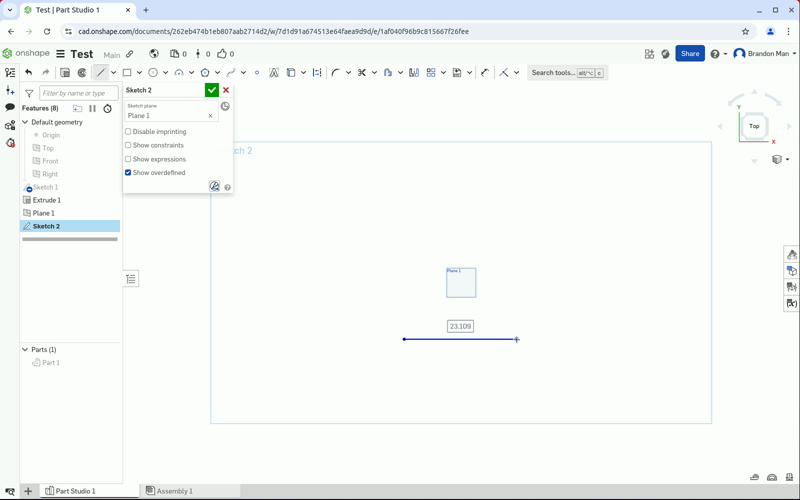
mouse_move(546, 339)
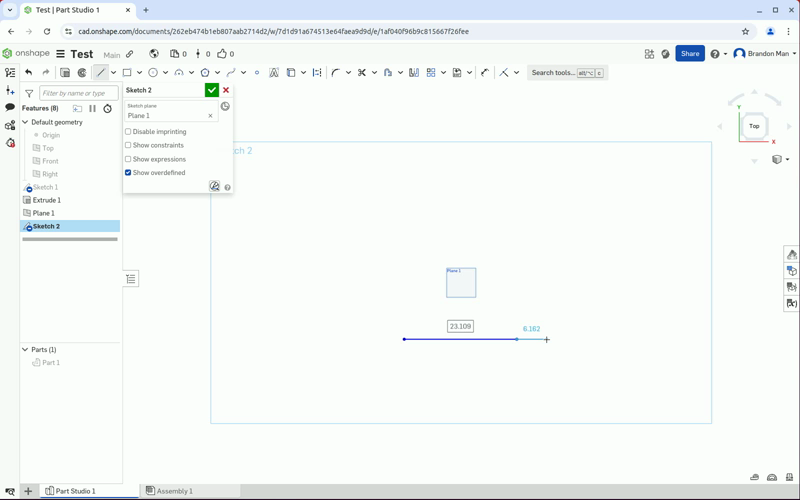
mouse_move(516, 282)
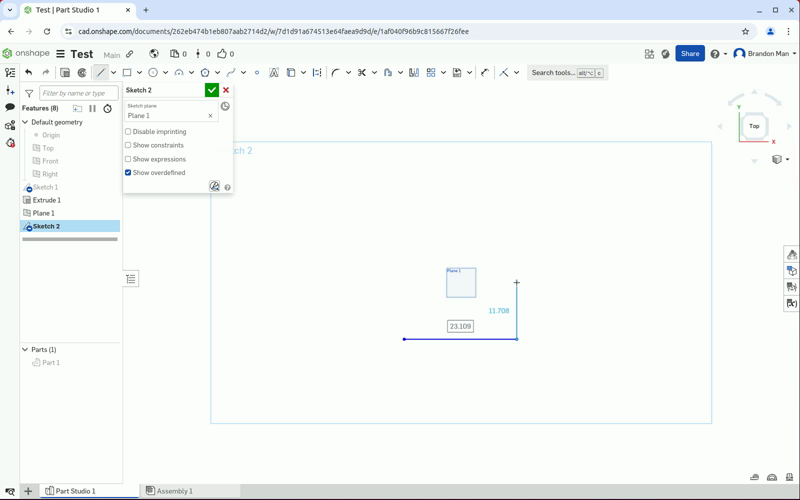
click(516, 282)
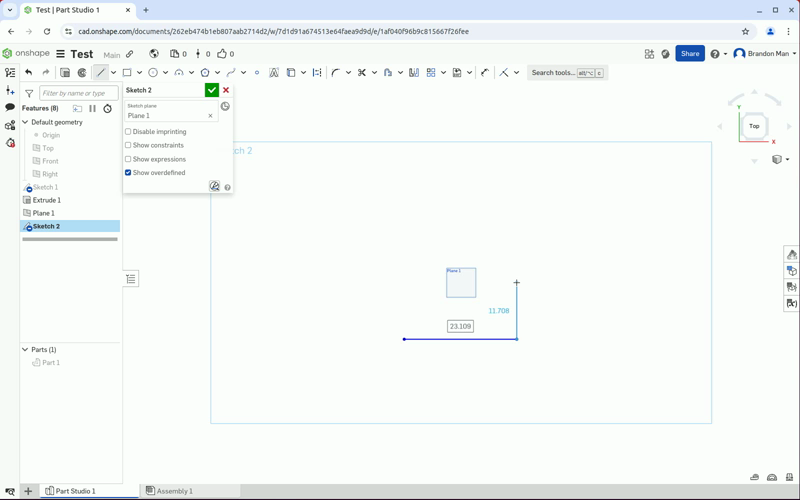
key_up(shift)
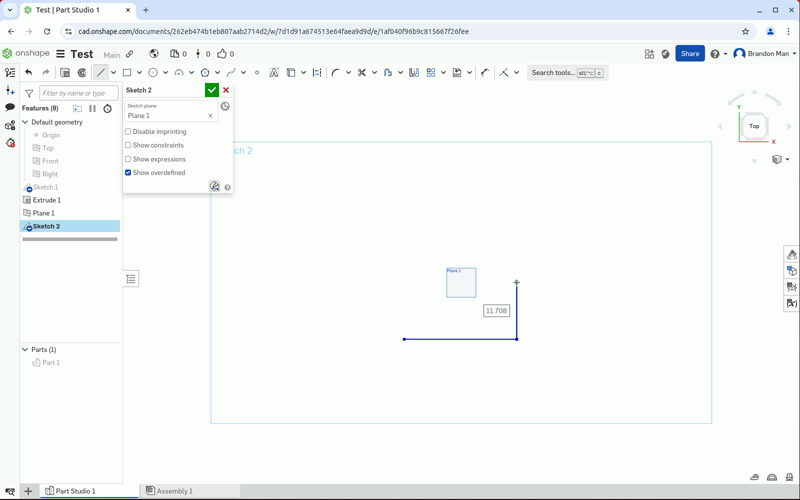
key_down(shift)
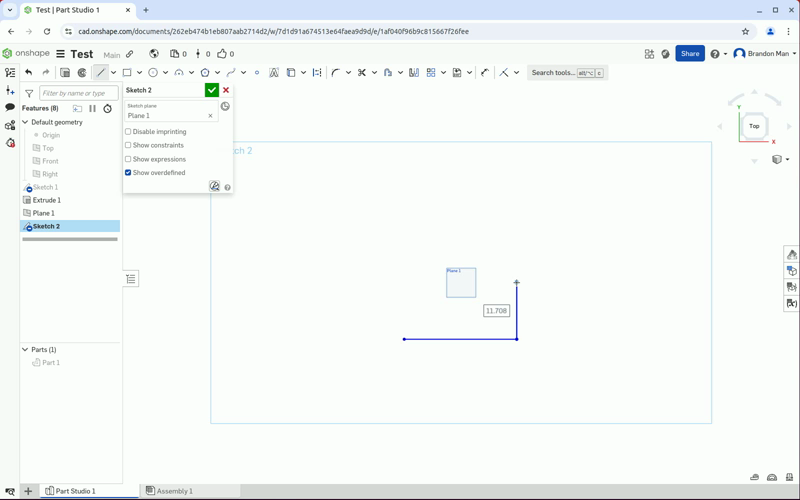
mouse_move(404, 282)
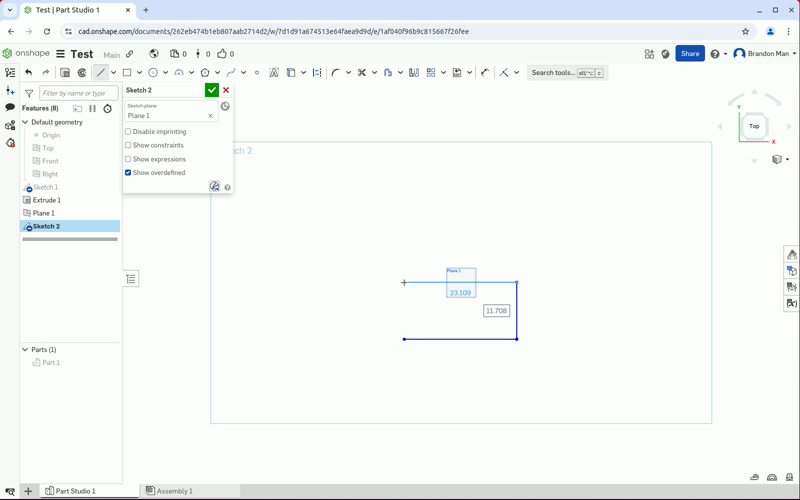
click(404, 282)
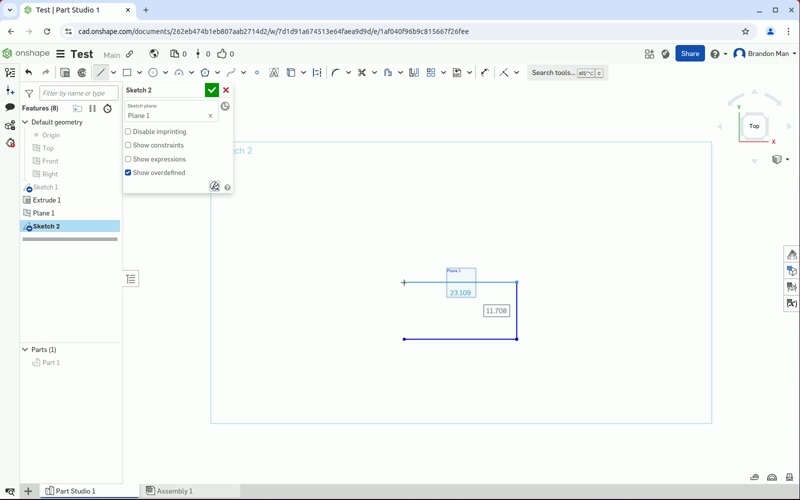
key_up(shift)
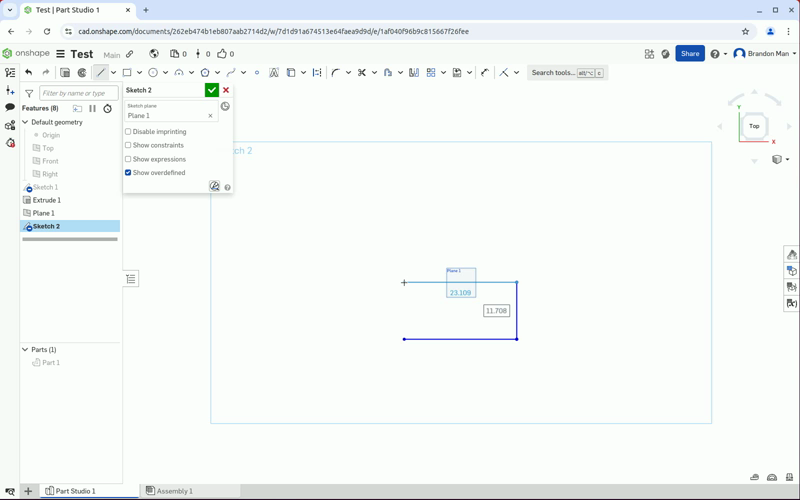
mouse_move(434, 282)
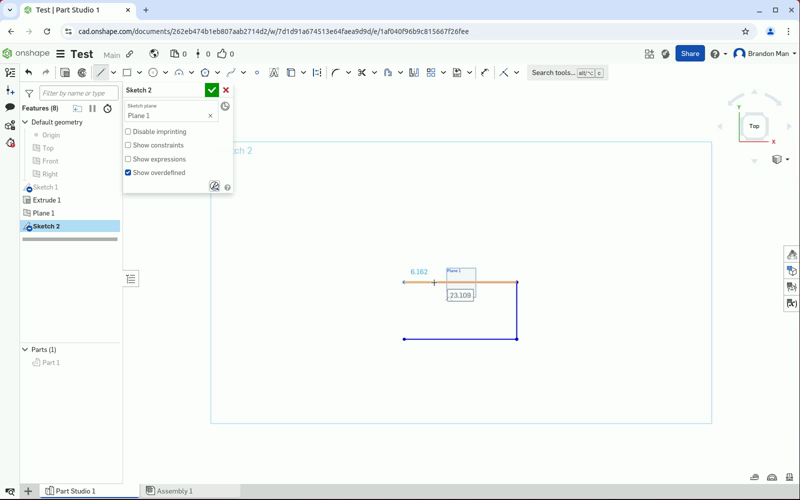
key_down(shift)
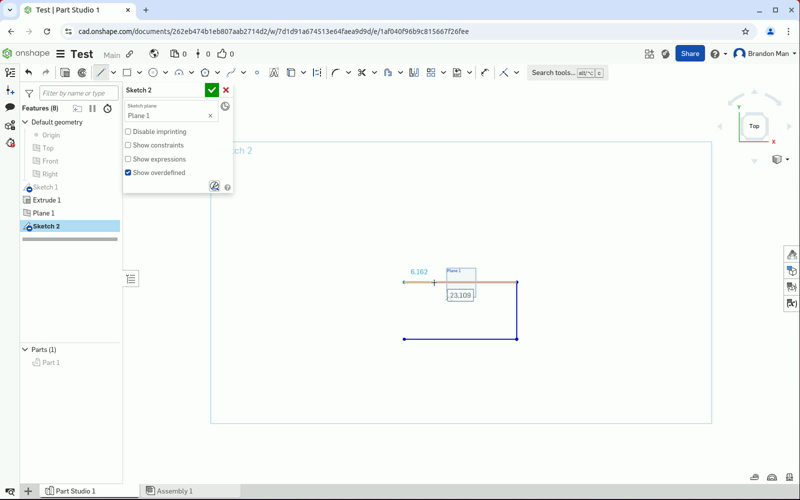
mouse_move(404, 339)
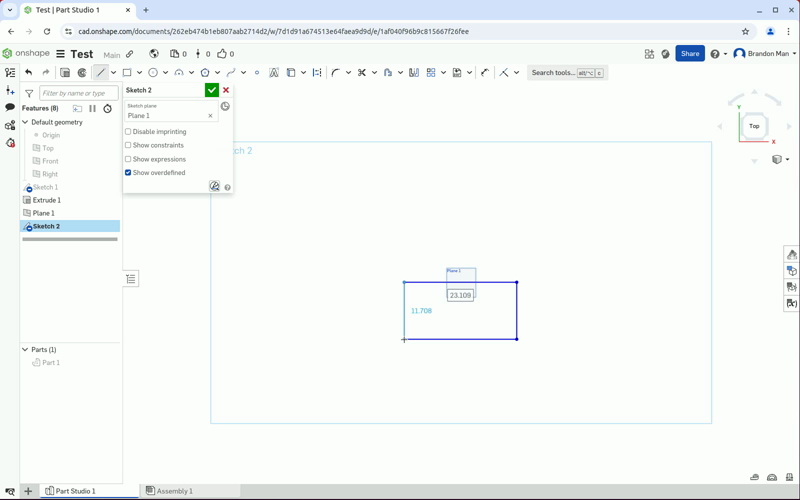
key_up(shift)
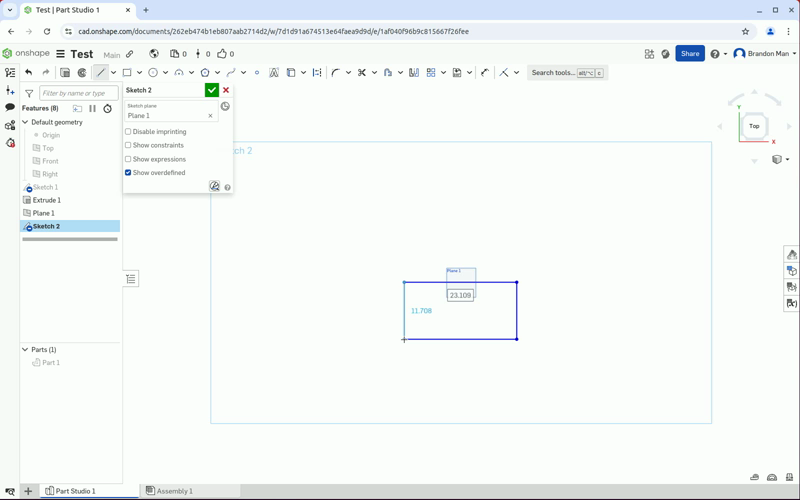
click(404, 339)
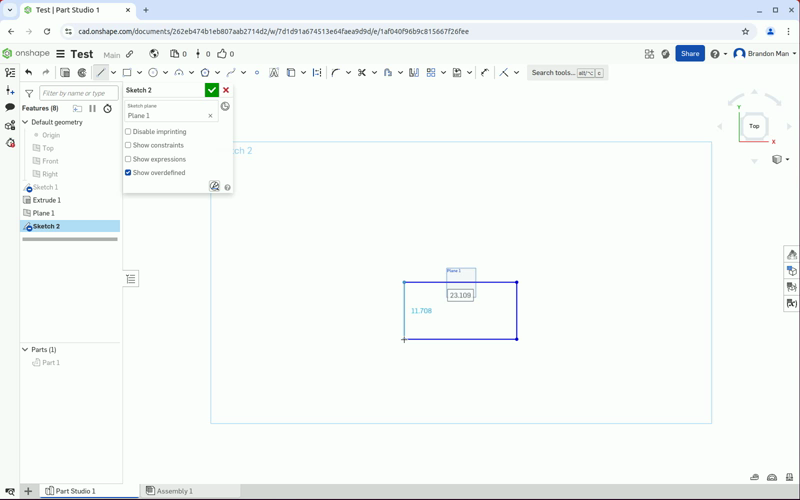
key(esc)
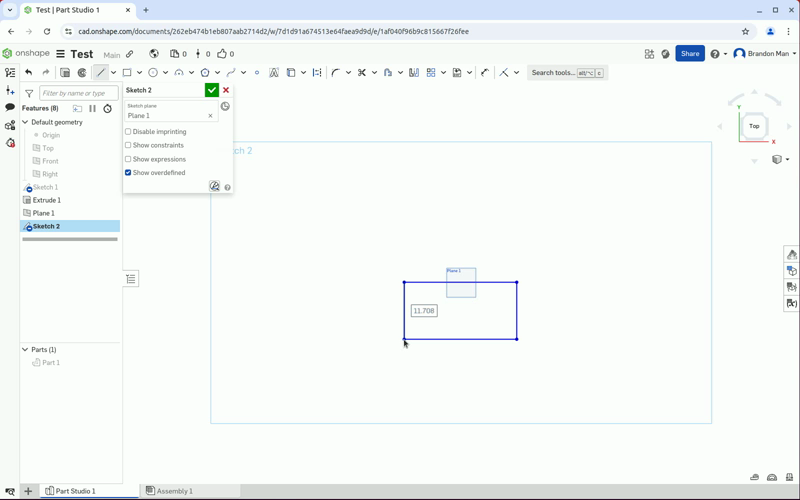
mouse_move(416, 322)
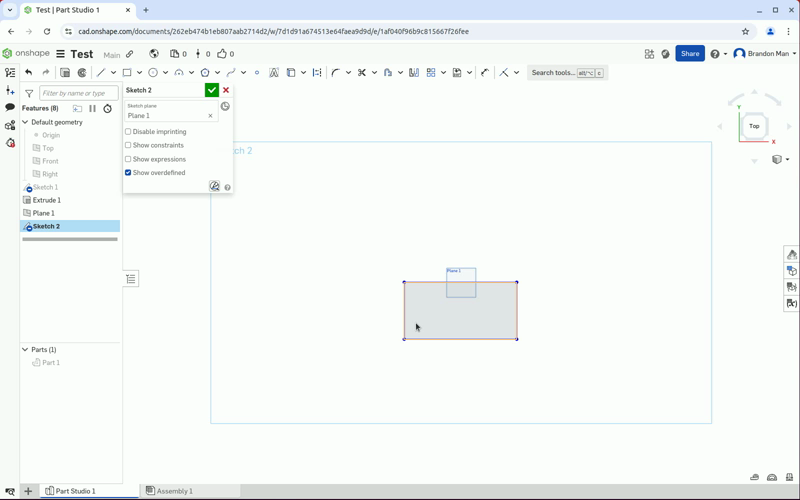
click(416, 322)
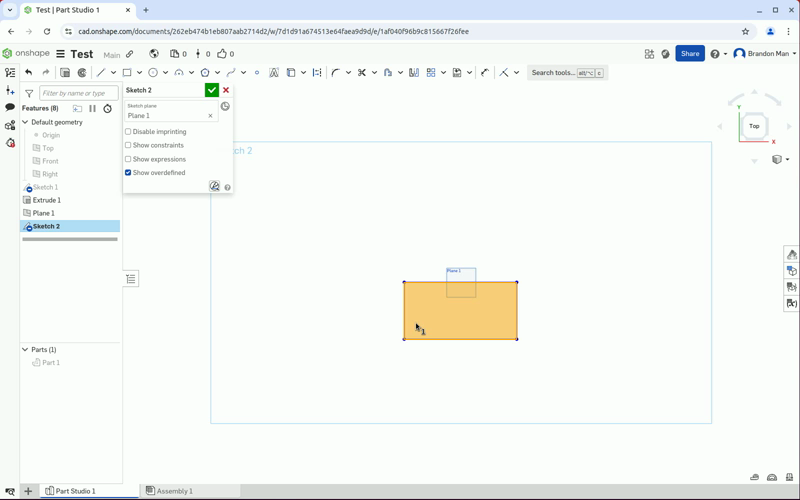
mouse_move(73, 352)
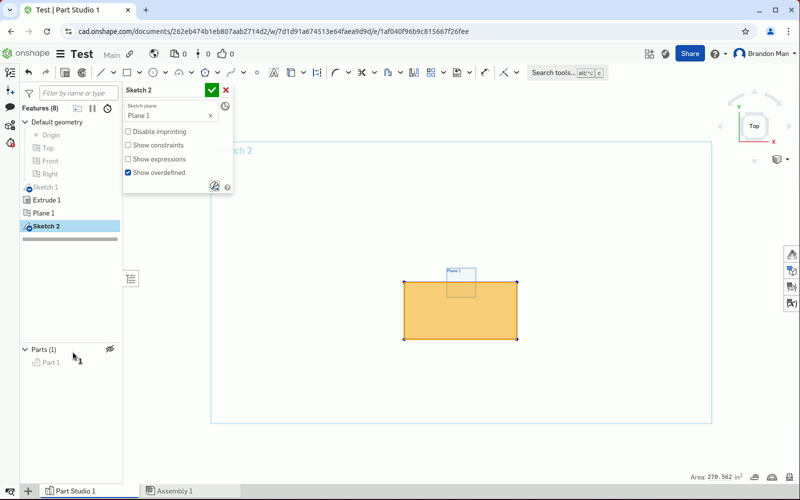
key(shift+y)
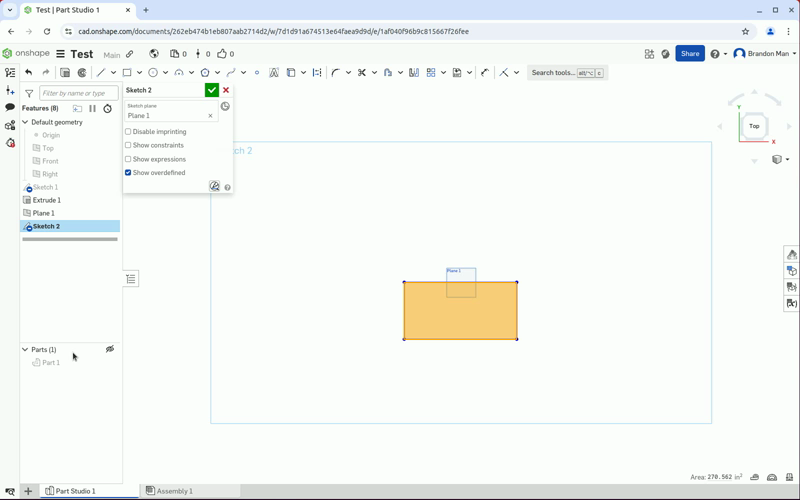
key(shift+e)
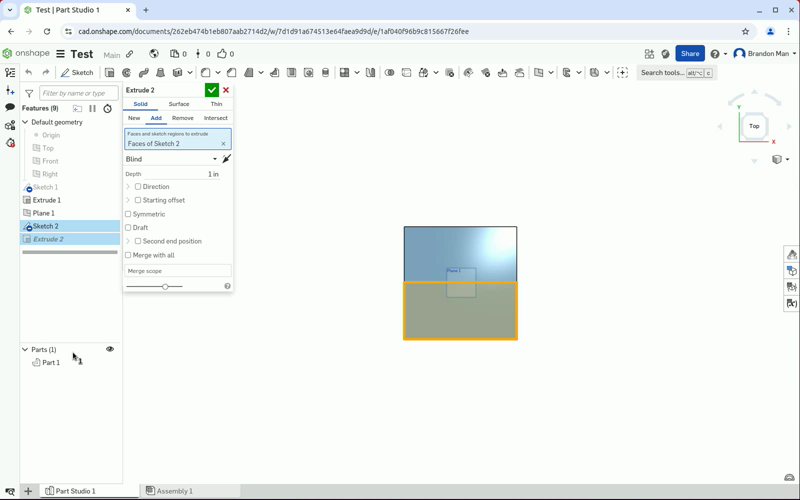
mouse_move(143, 106)
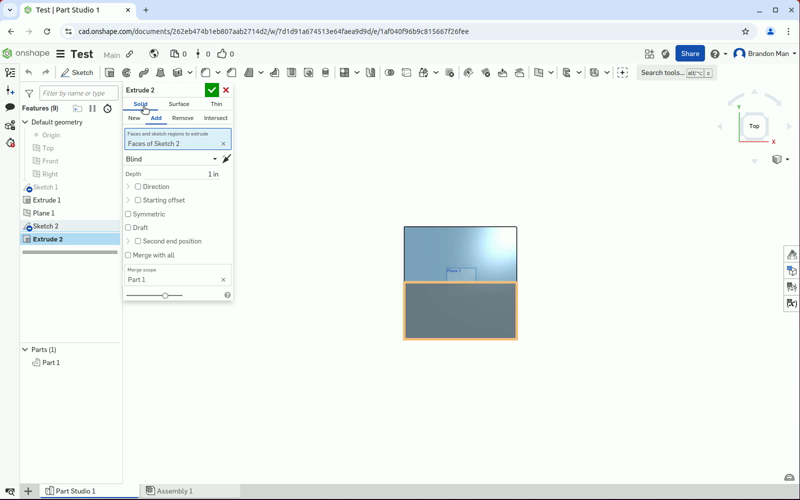
click(143, 106)
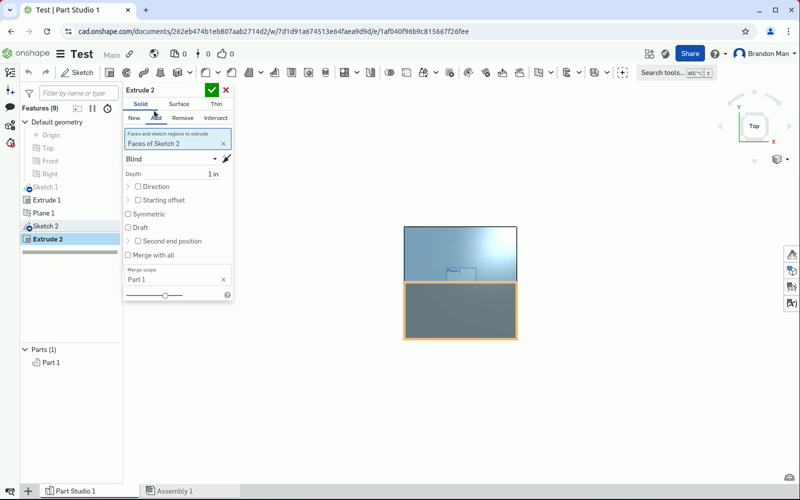
mouse_move(186, 120)
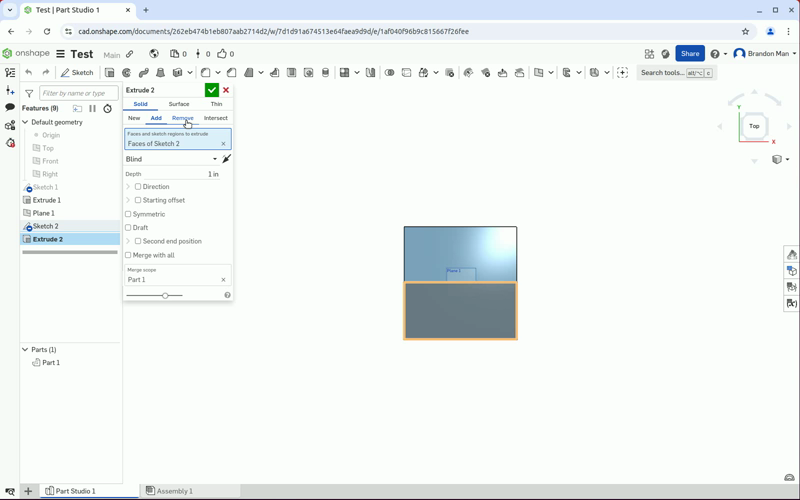
click(186, 120)
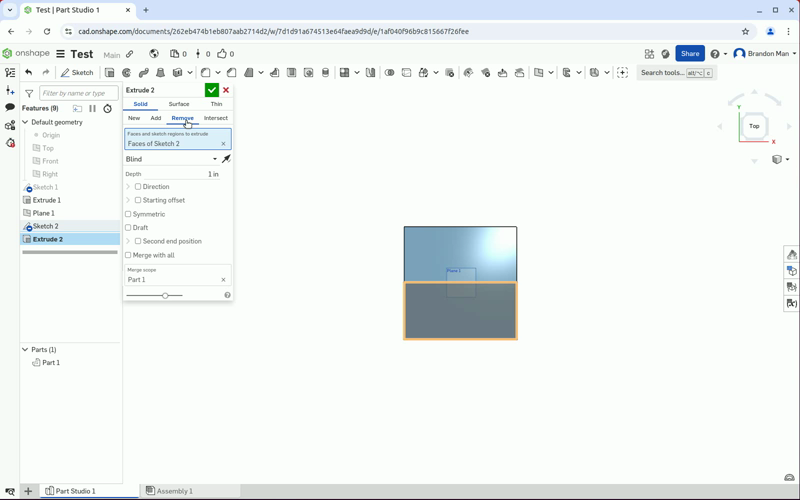
key(tab, 4)
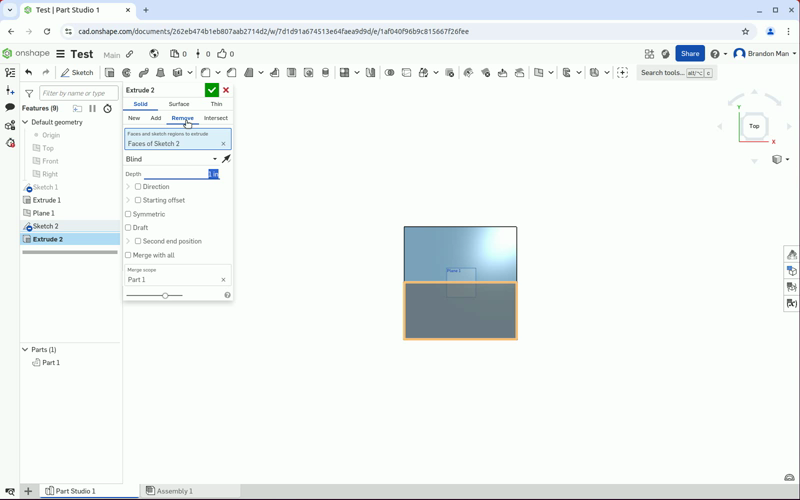
text(11.554)
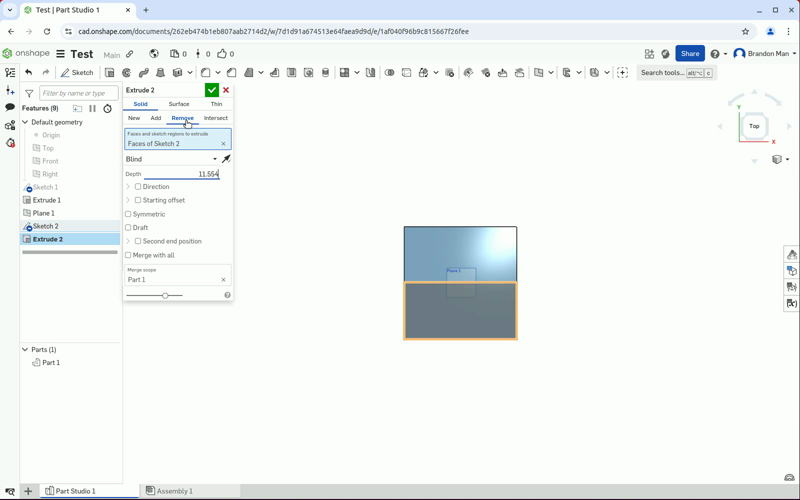
key(tab, 6)
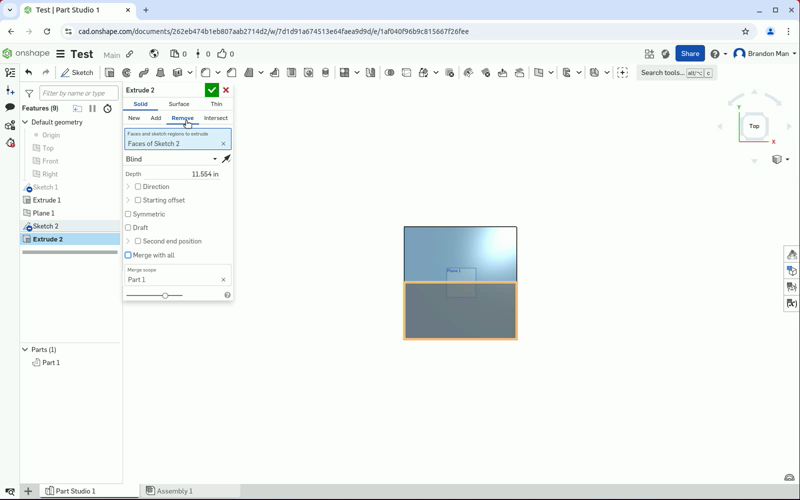
key(space)
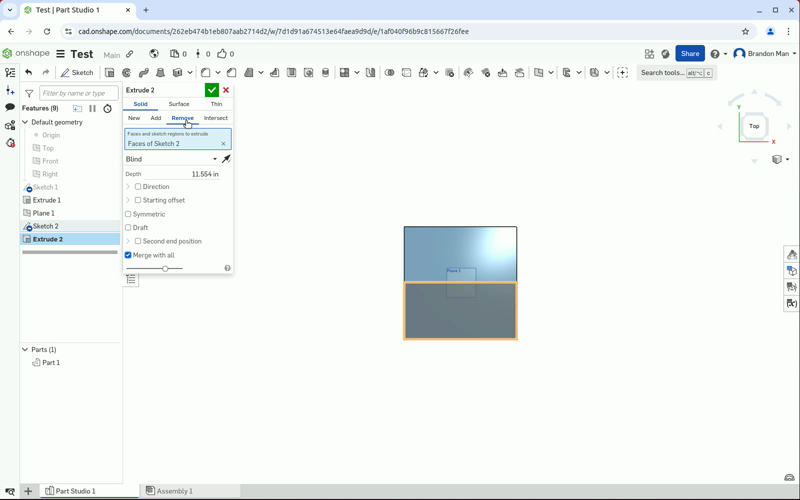
key(enter)
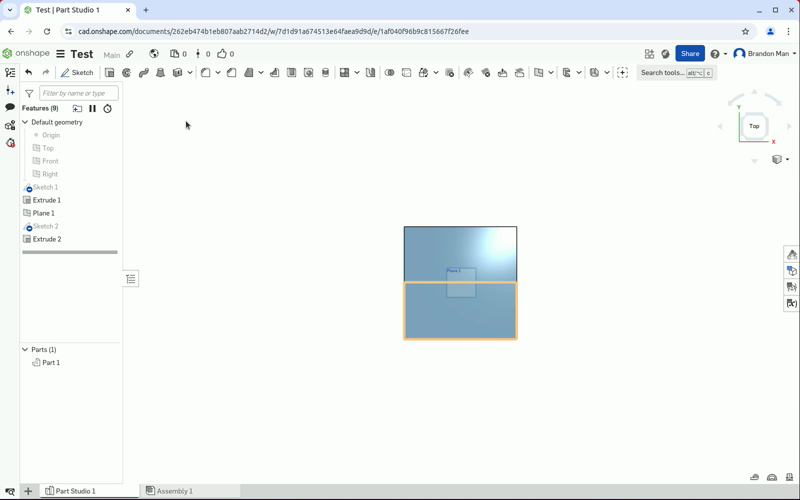
key(shift+h)
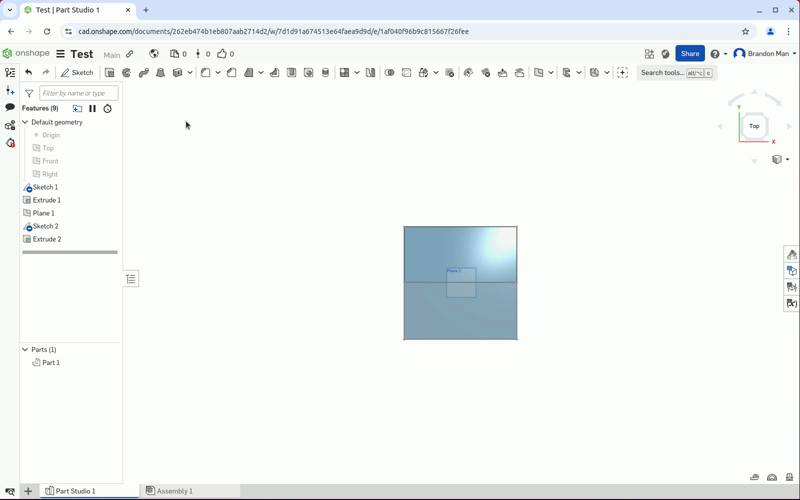
key(shift+h)
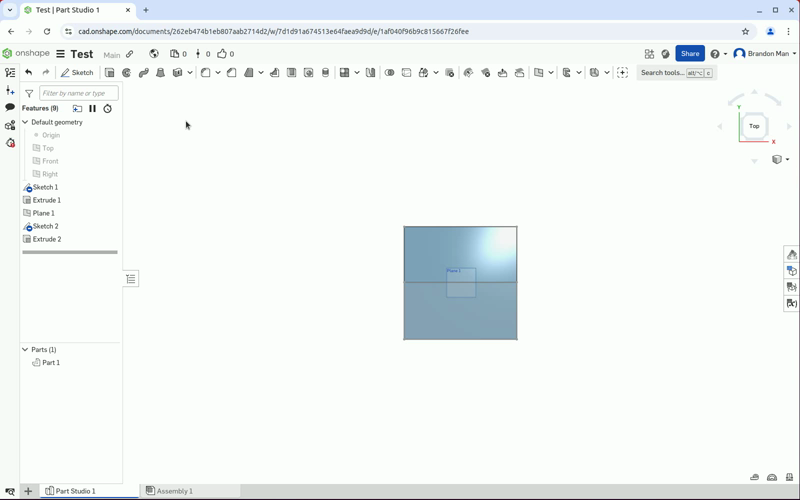
key(shift+7)
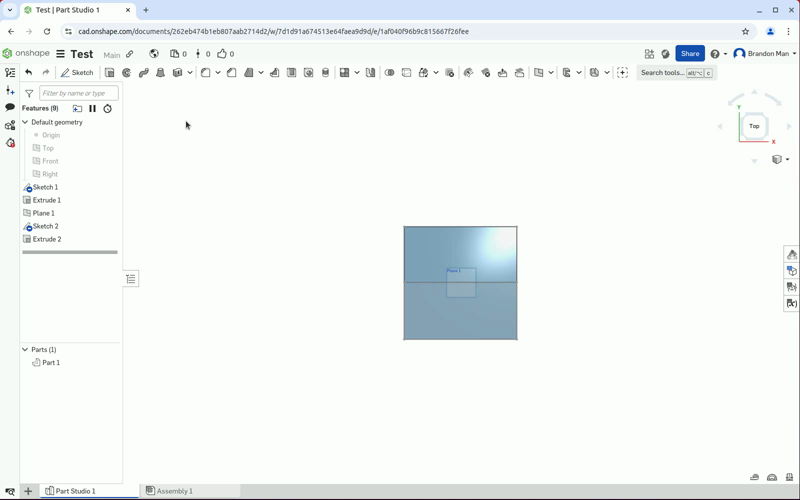
key(up, 3)
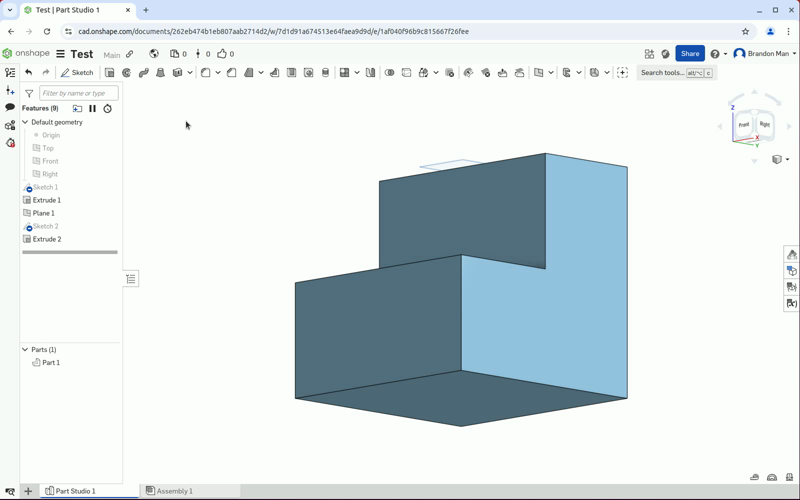
key(left, 3)
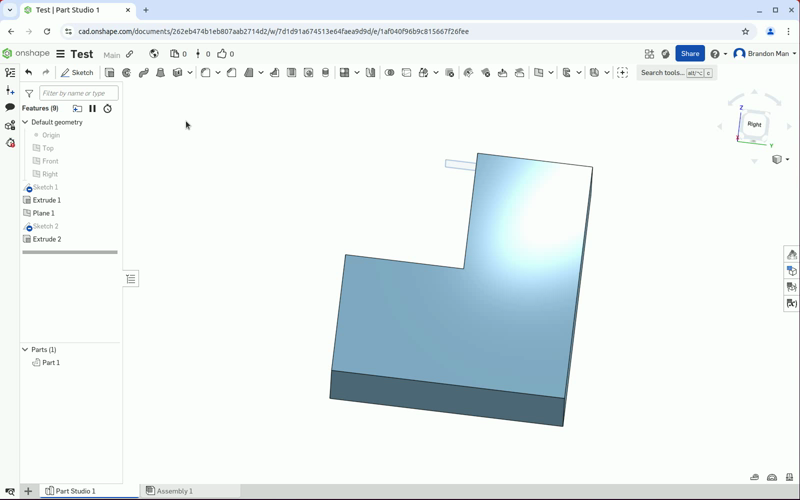
key(right, 3)
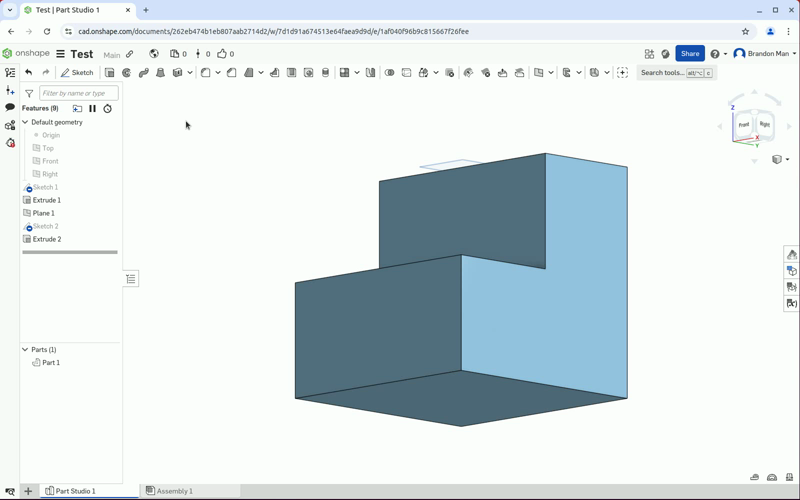
key(down, 3)
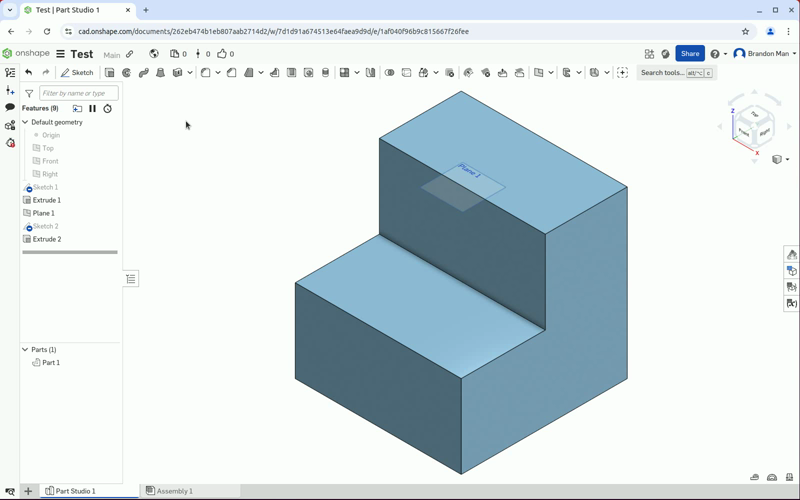
mouse_move(73, 189)
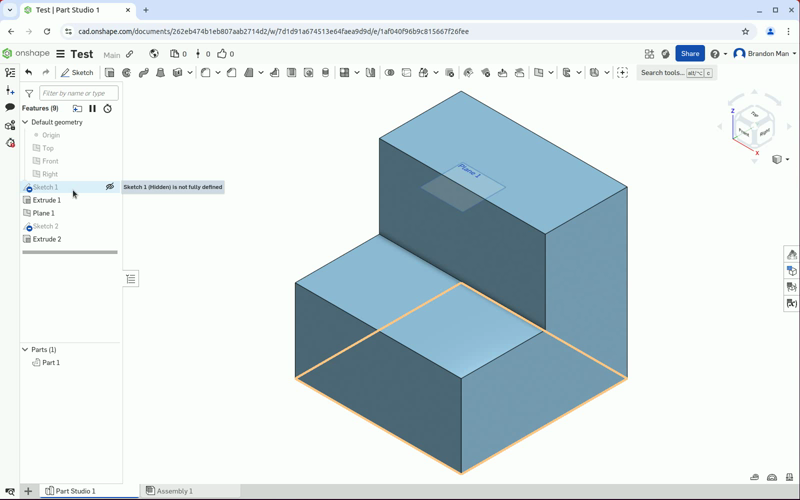
click(73, 189)